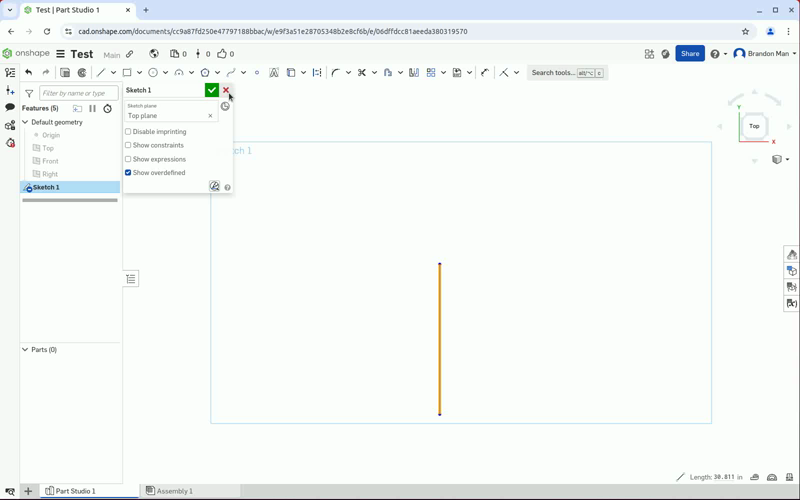
key(shift+h)
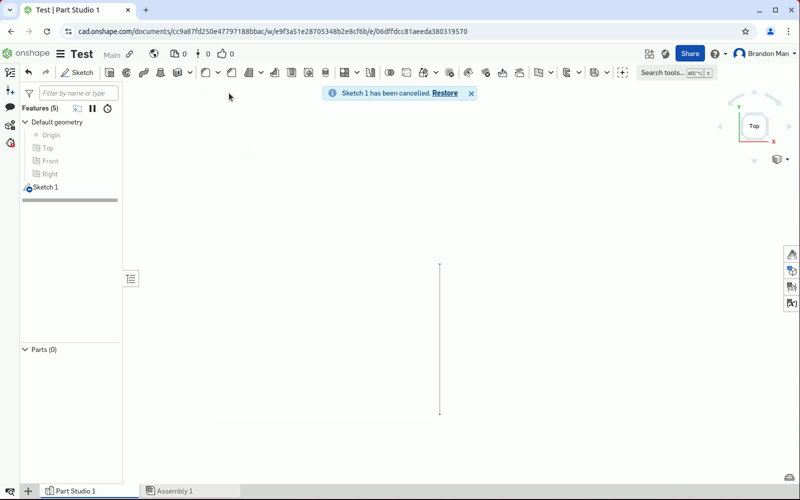
key(shift+s)
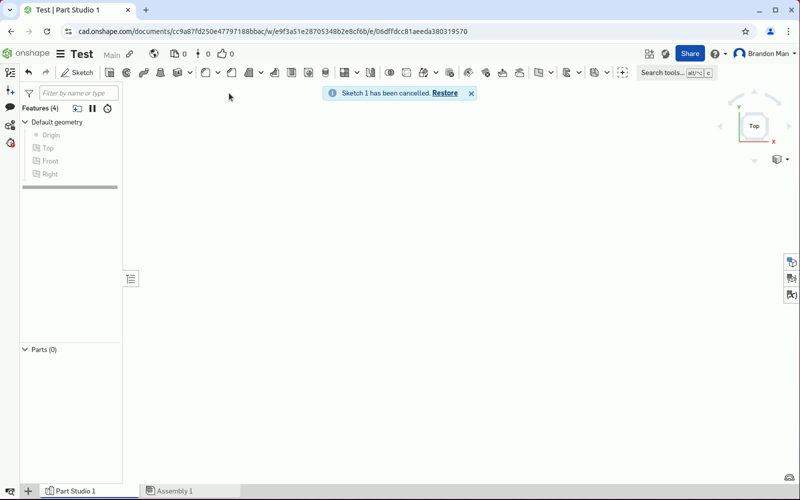
mouse_move(73, 150)
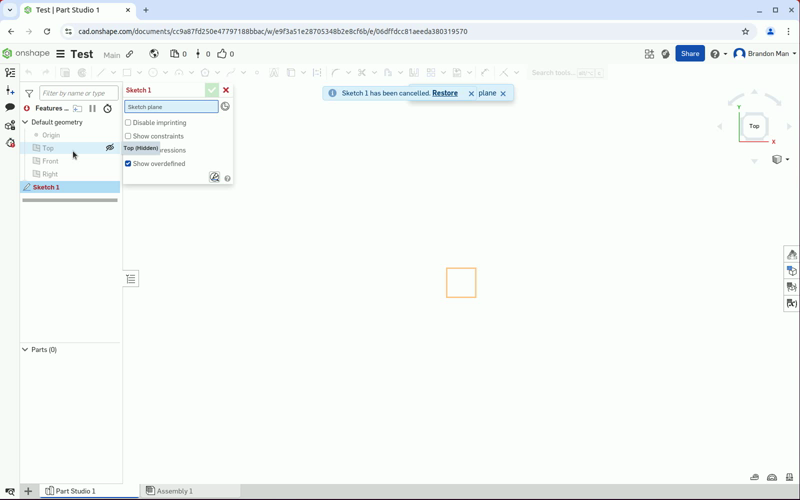
click(73, 150)
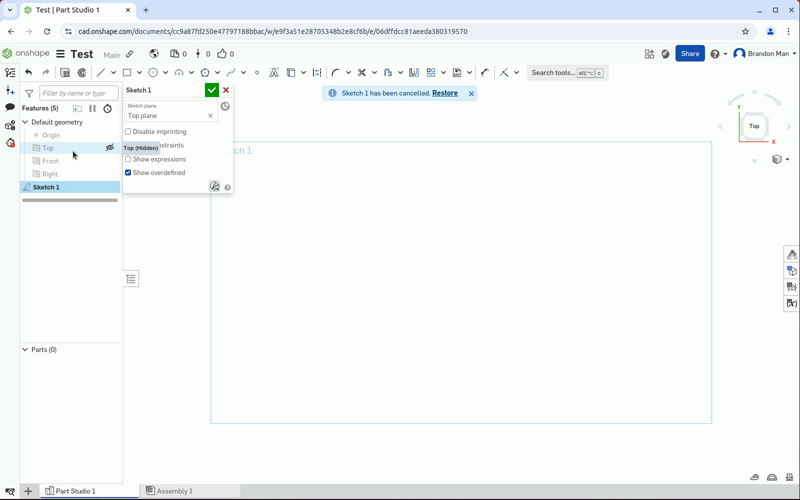
mouse_move(73, 352)
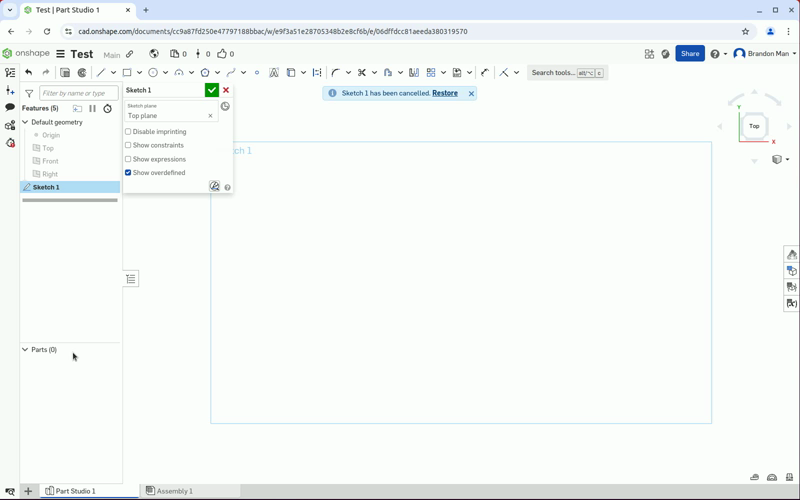
key(y)
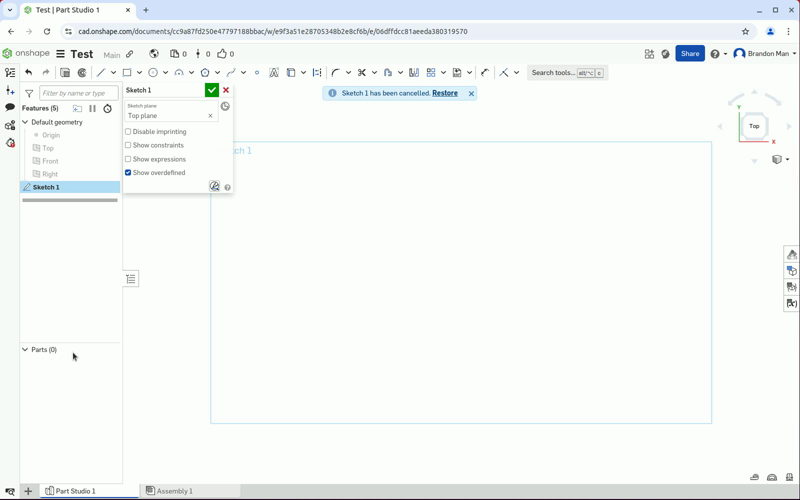
key(c)
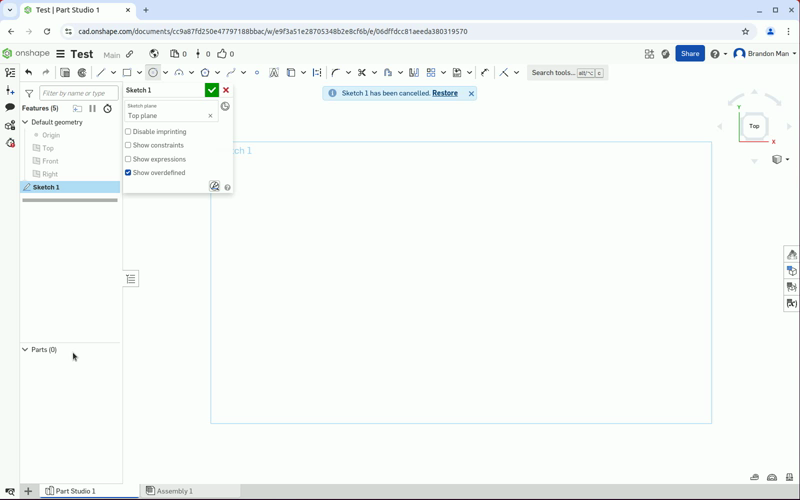
key_down(shift)
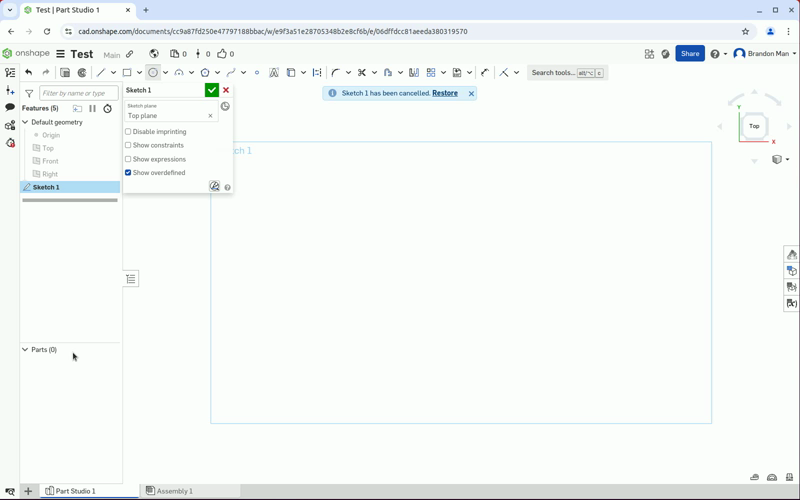
mouse_move(460, 282)
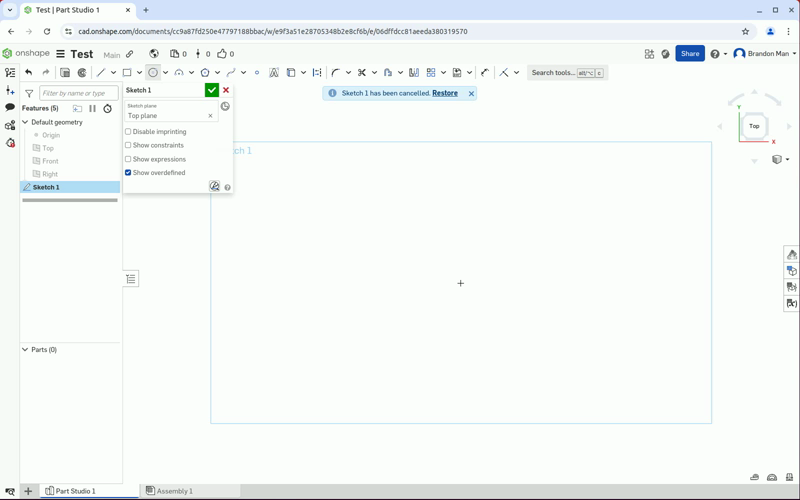
click(460, 282)
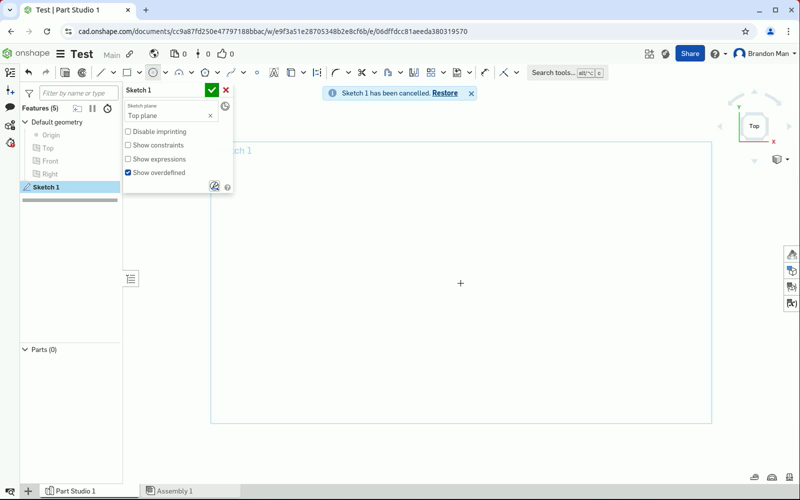
key_up(shift)
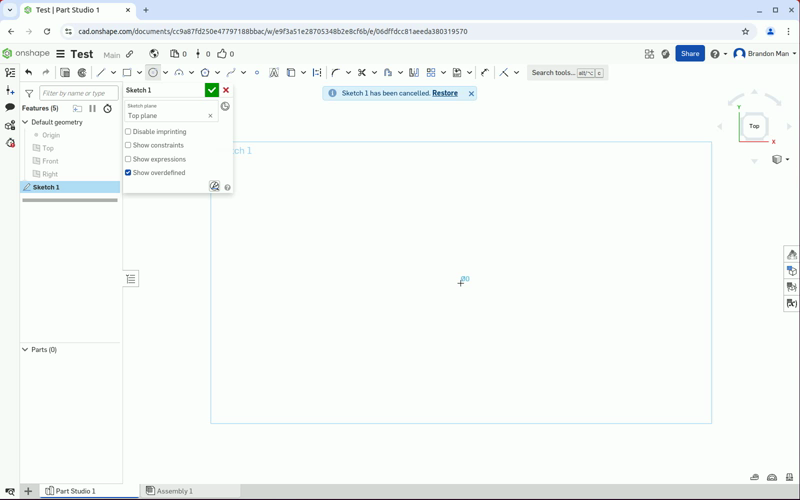
mouse_move(572, 282)
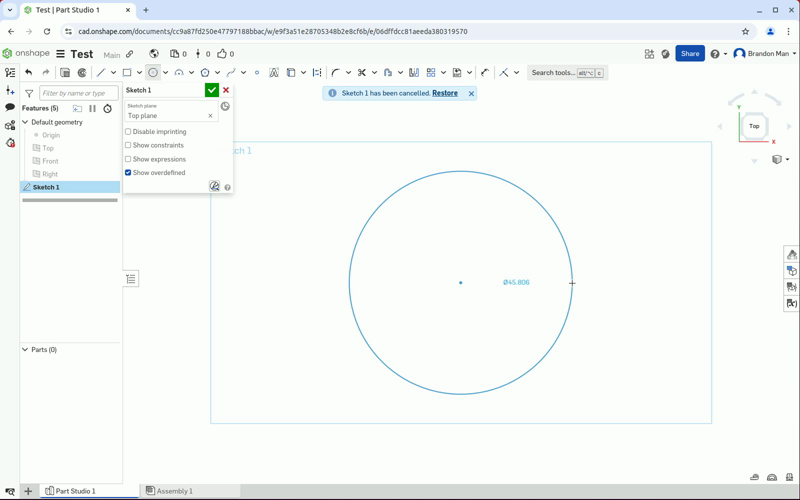
click(572, 282)
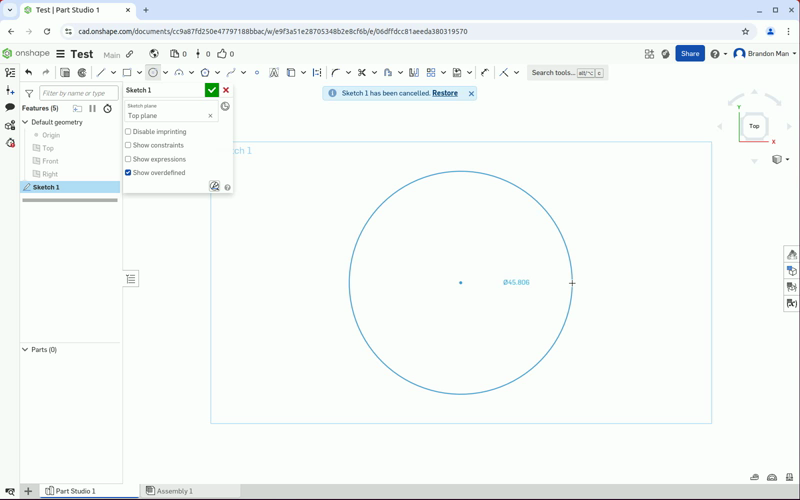
key(esc)
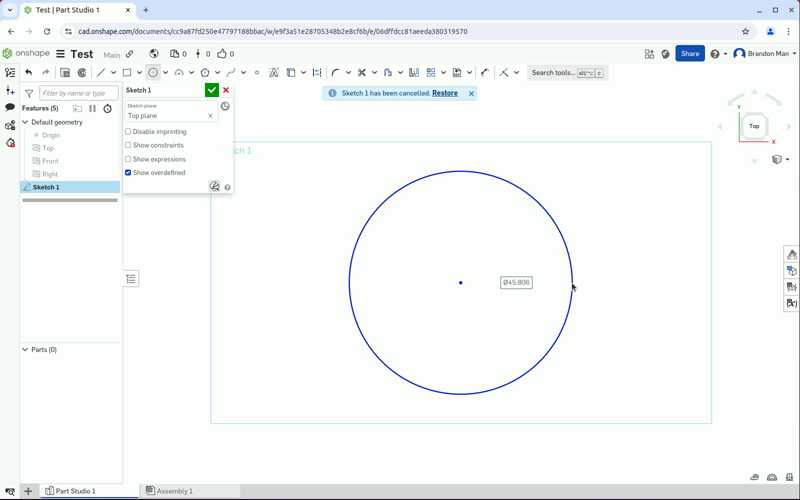
key(c)
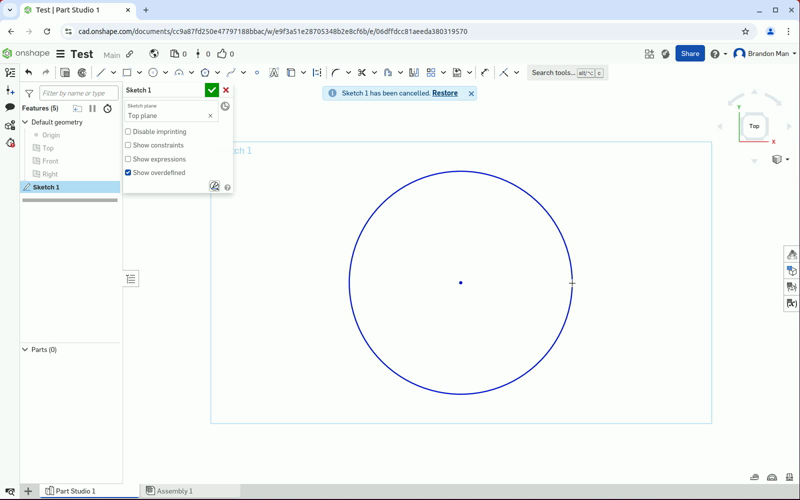
key_down(shift)
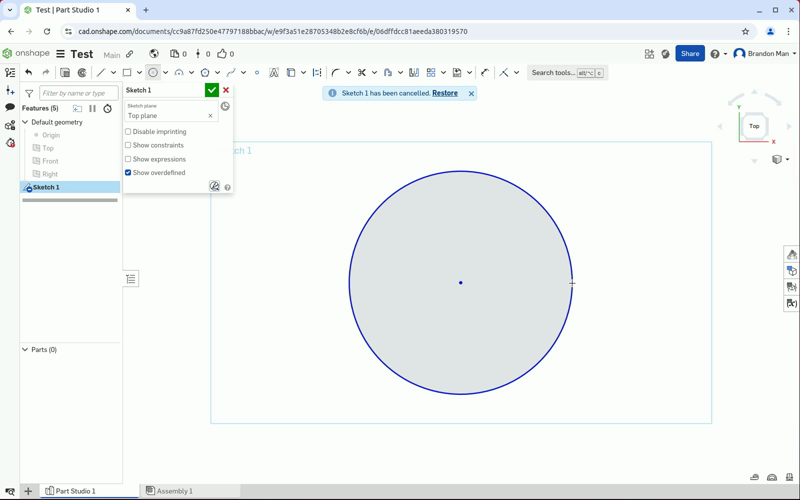
mouse_move(460, 282)
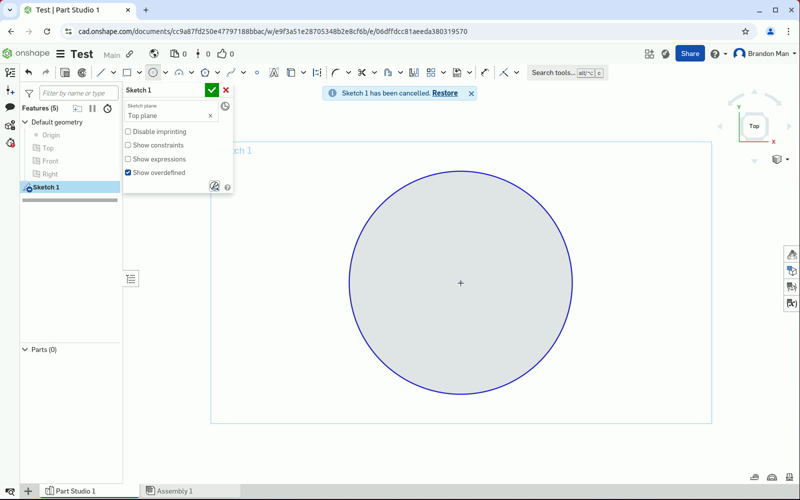
click(460, 282)
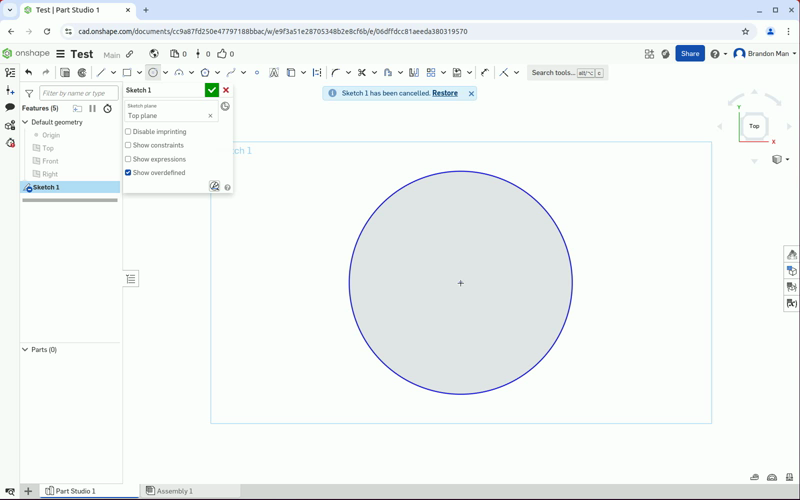
key_up(shift)
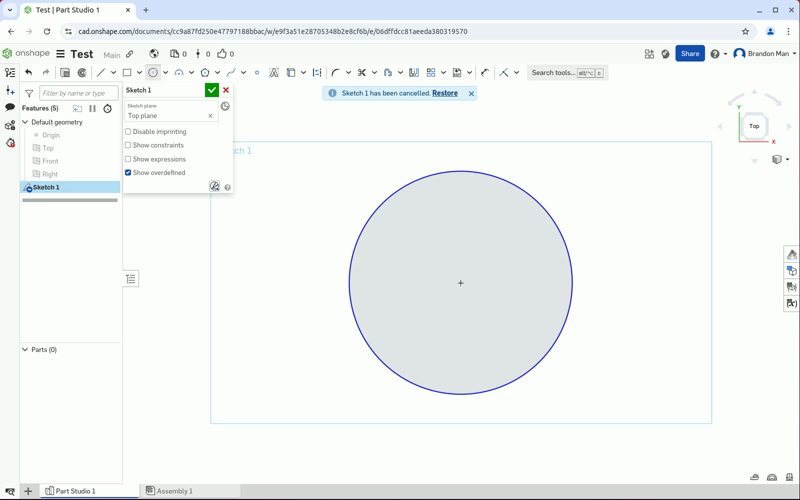
mouse_move(569, 282)
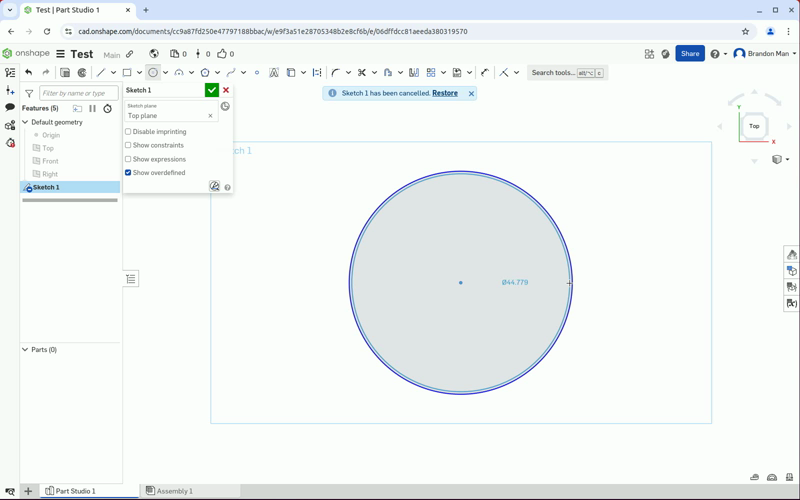
scroll(6)
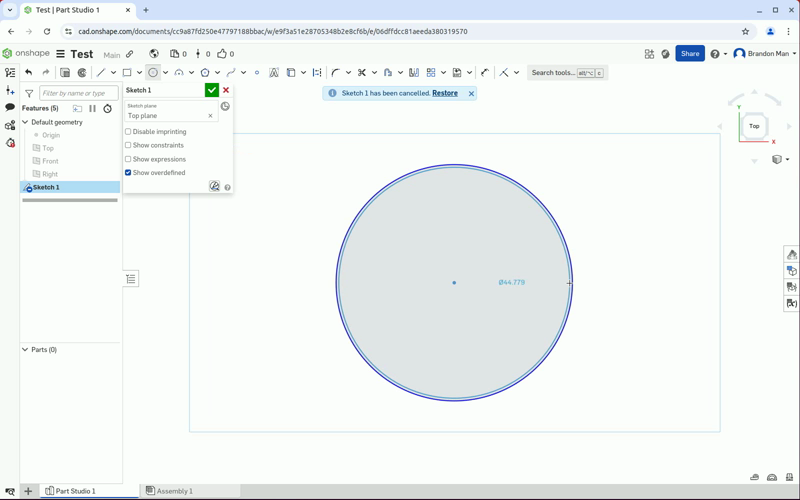
scroll(6)
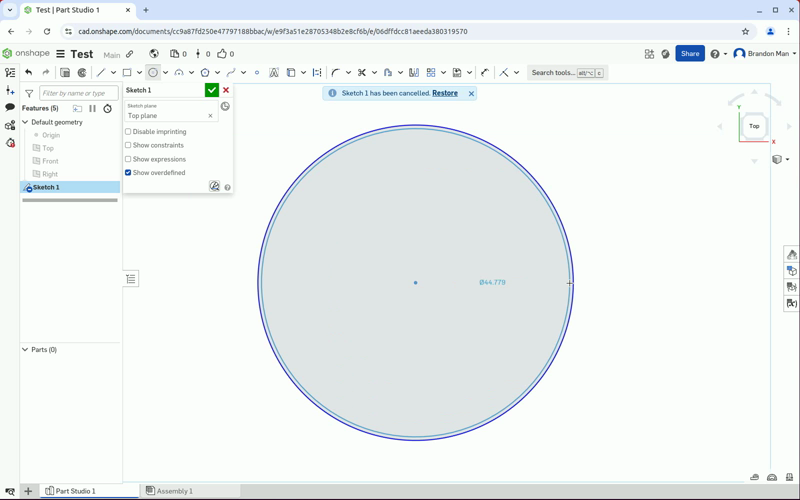
scroll(6)
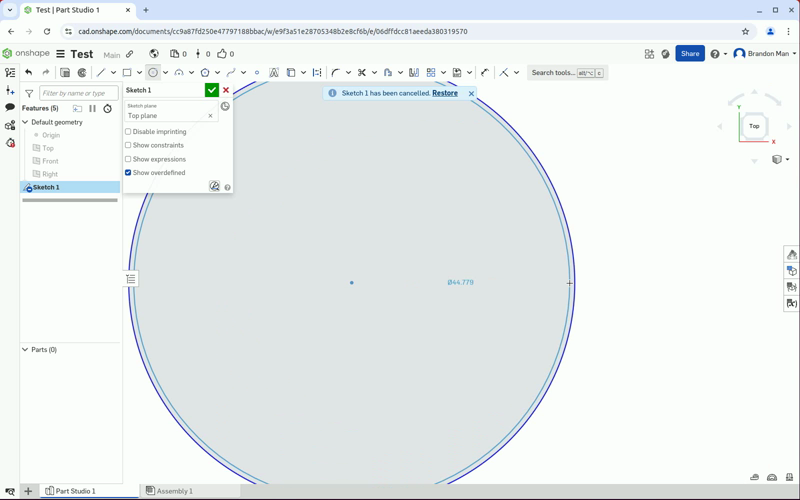
scroll(6)
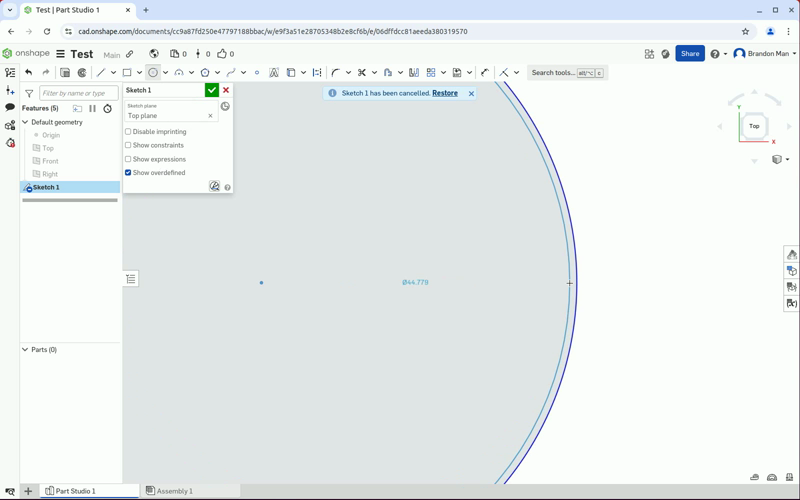
scroll(6)
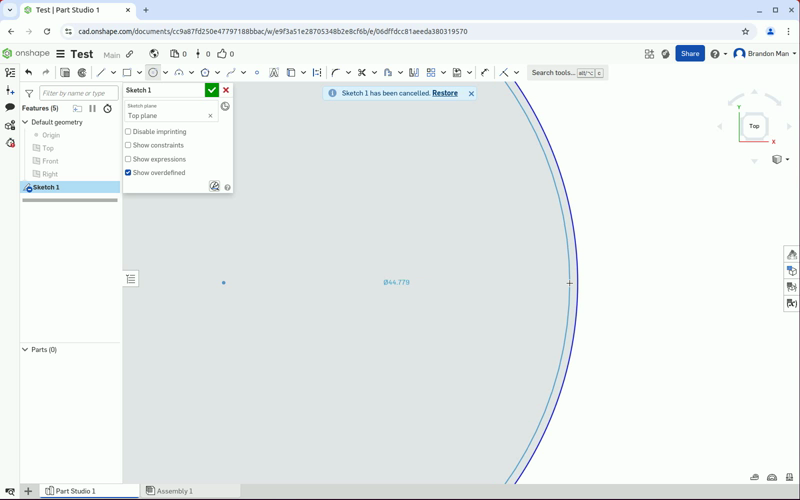
scroll(6)
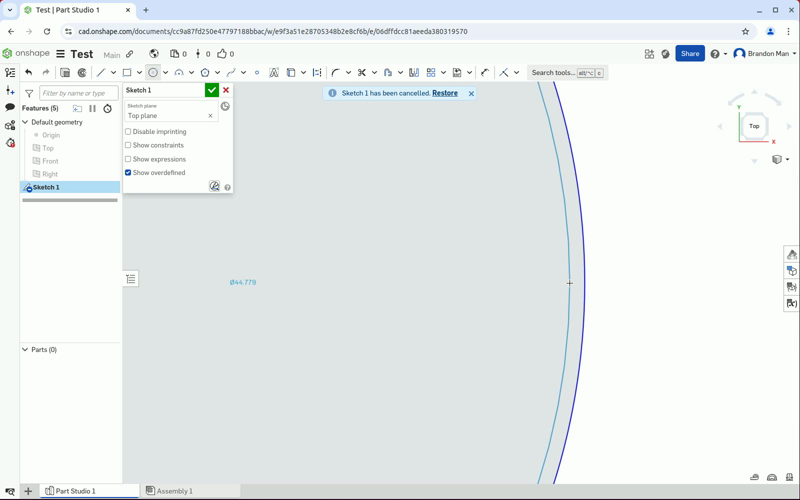
scroll(6)
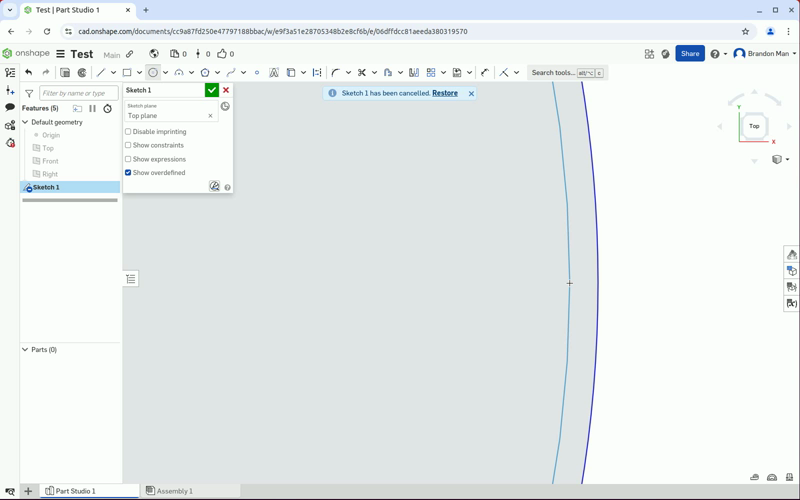
click(569, 282)
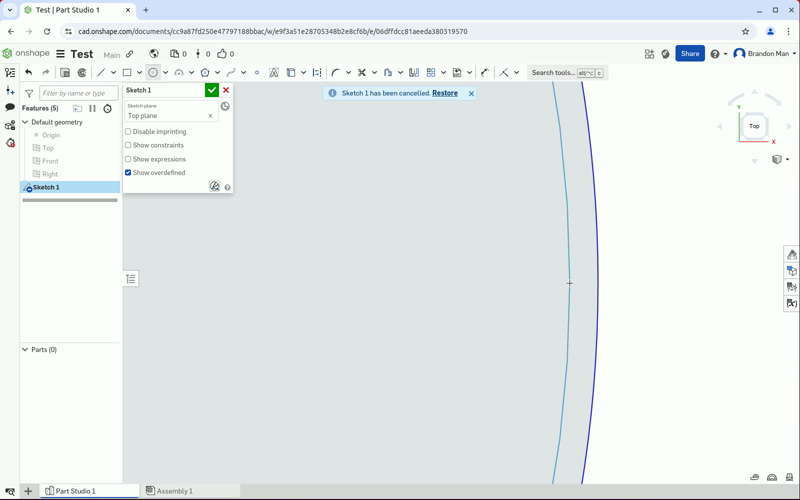
scroll(-6)
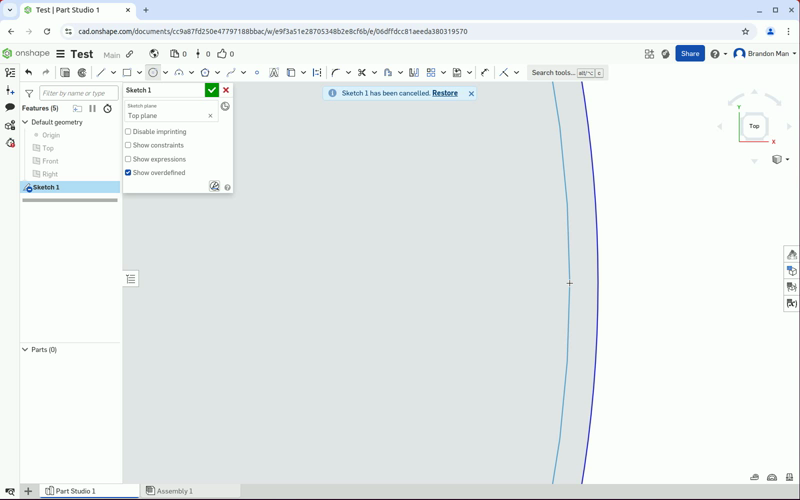
scroll(-6)
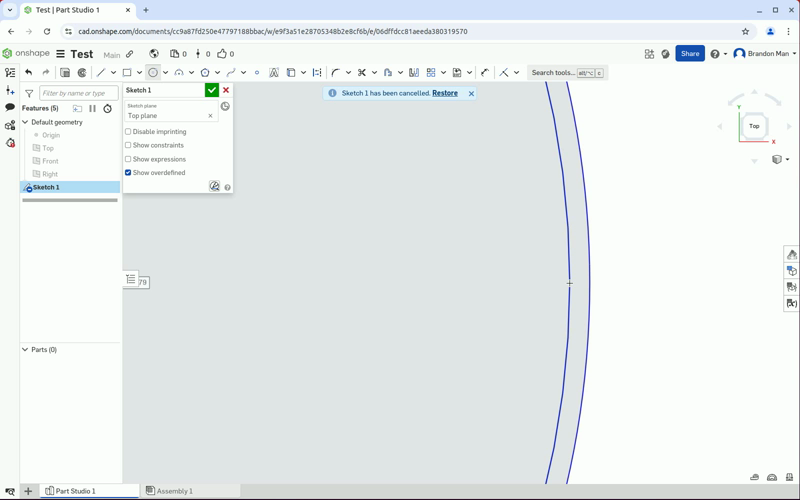
scroll(-6)
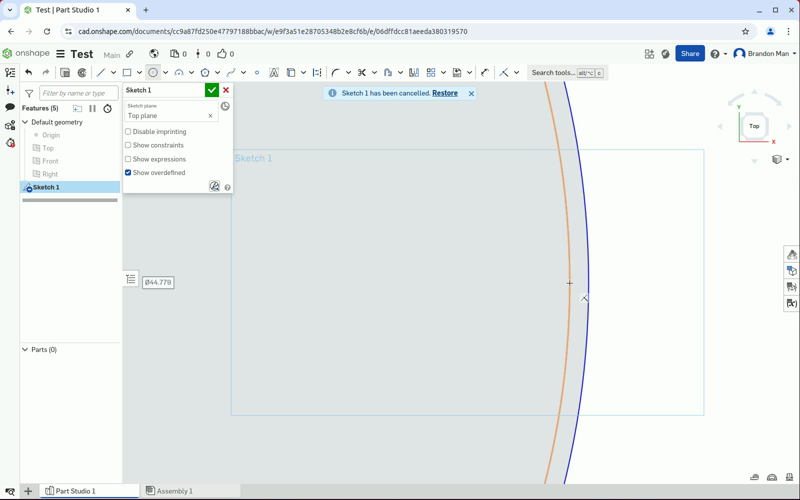
scroll(-6)
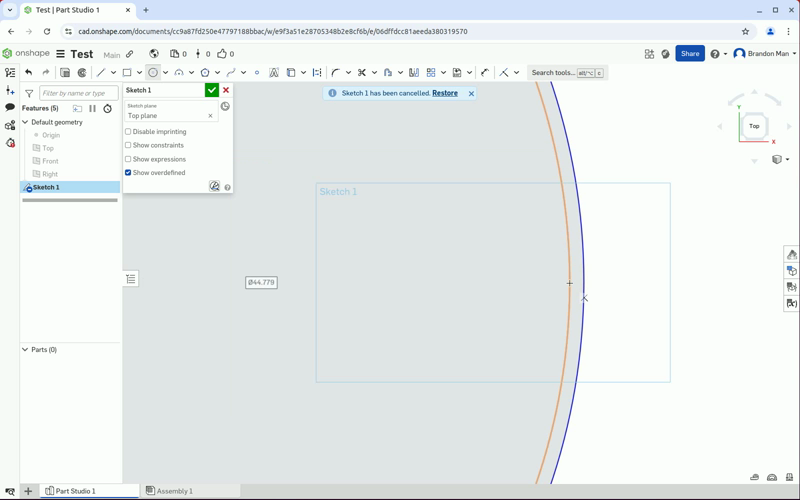
scroll(-6)
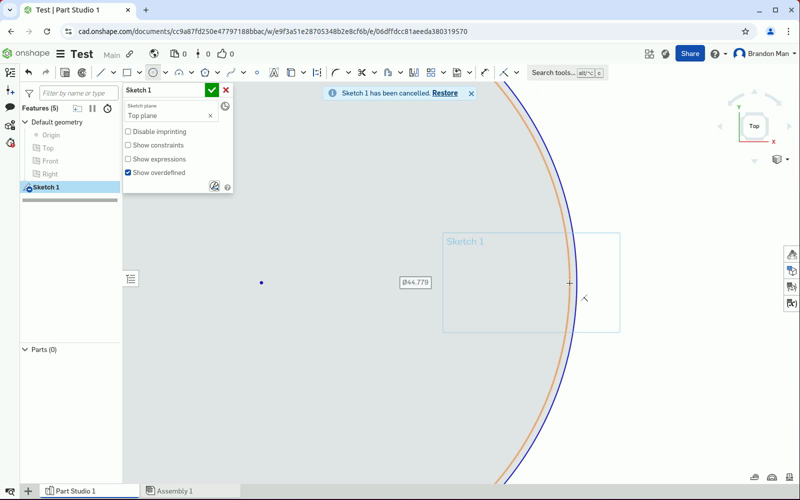
scroll(-6)
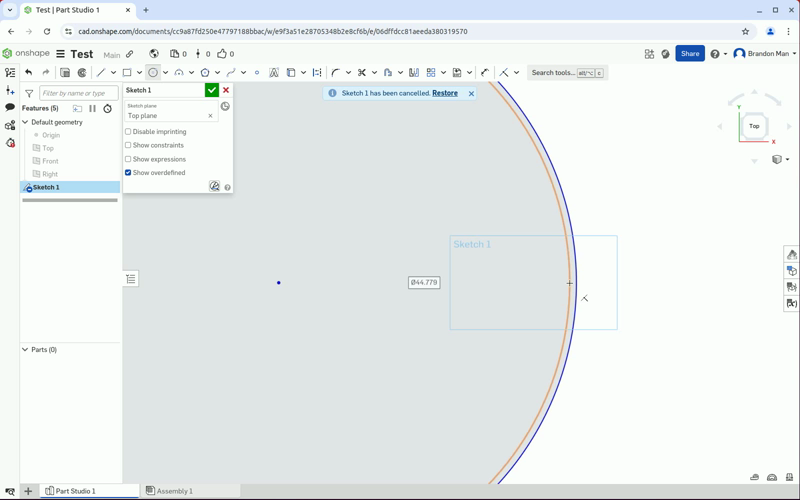
scroll(-6)
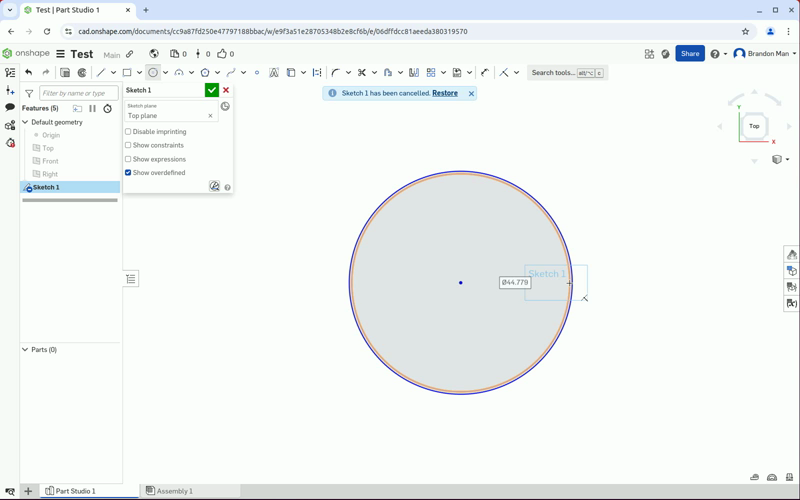
key(esc)
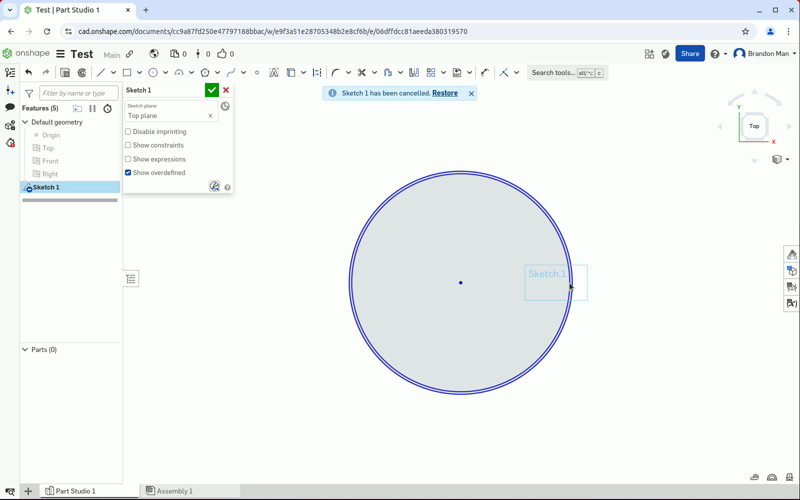
mouse_move(570, 282)
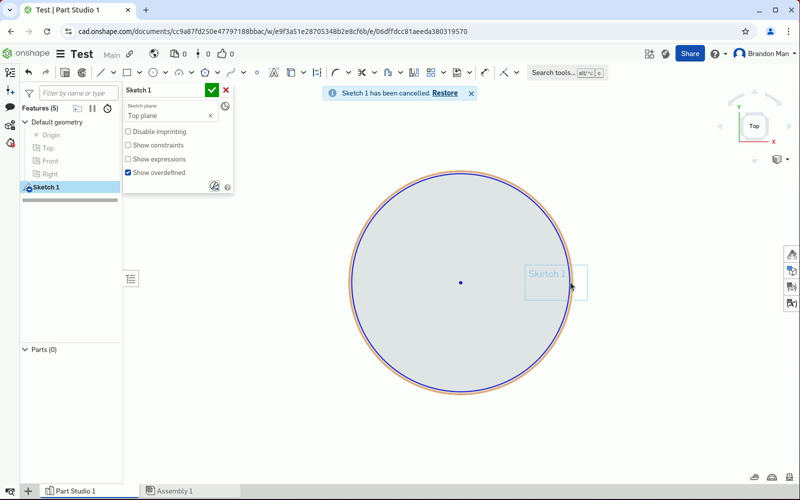
scroll(6)
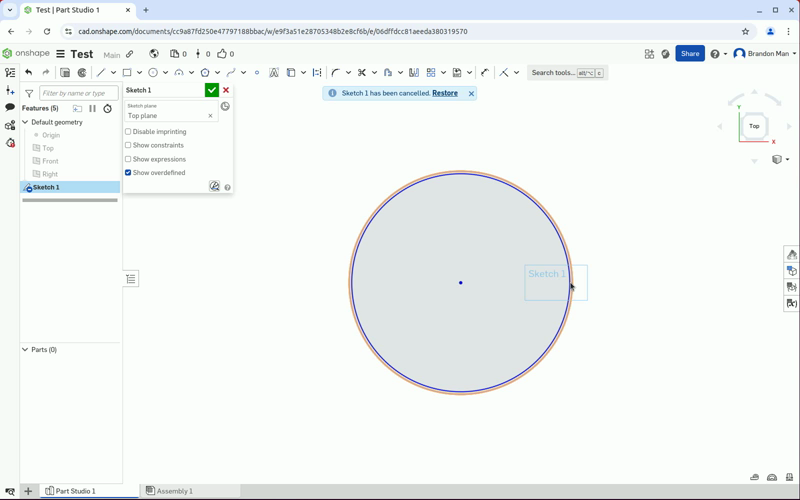
scroll(6)
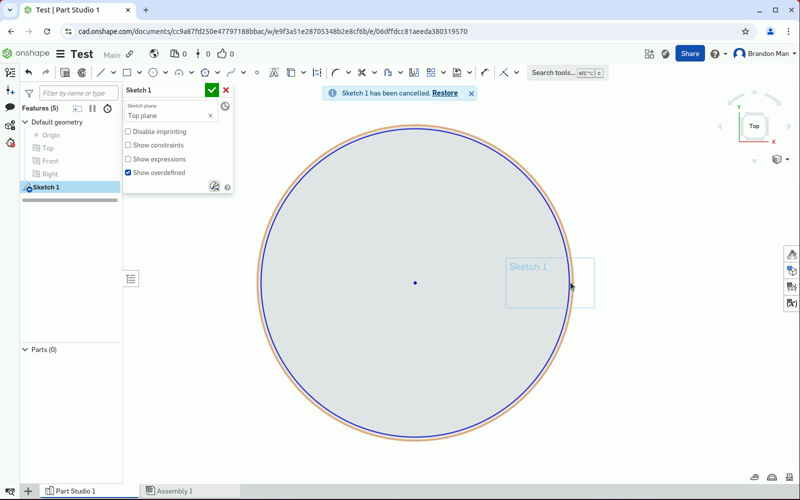
scroll(6)
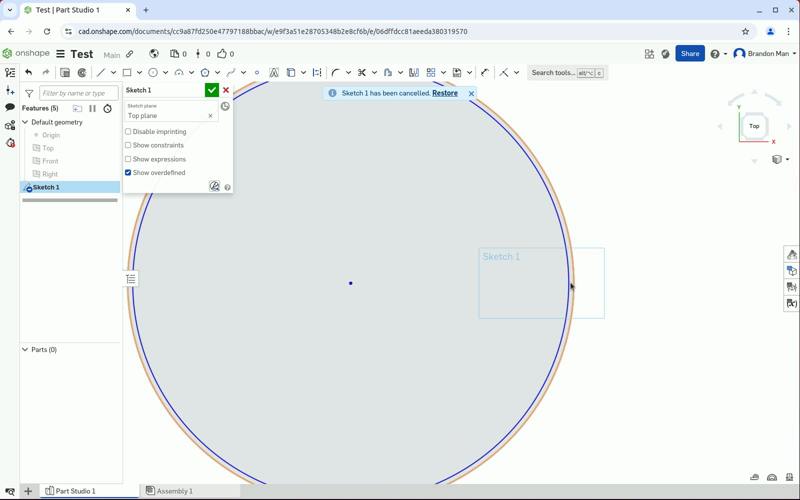
scroll(6)
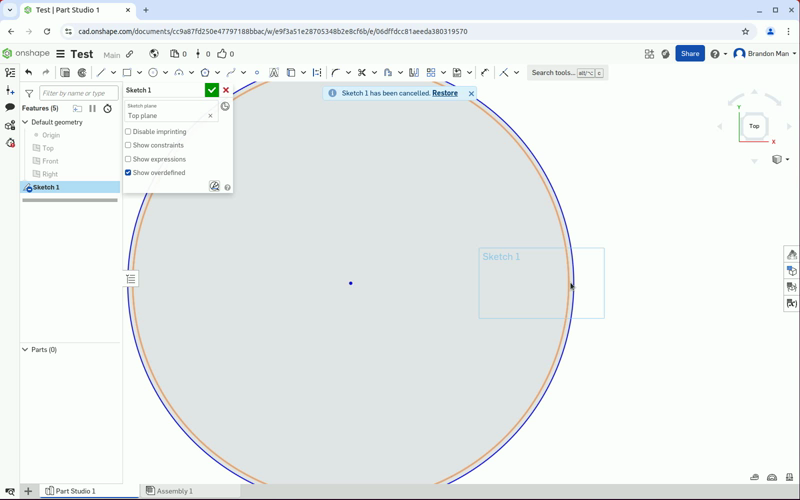
scroll(6)
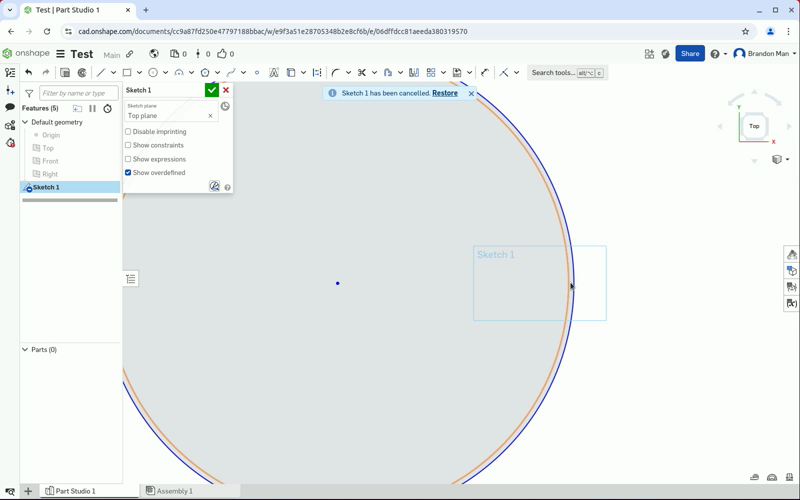
scroll(6)
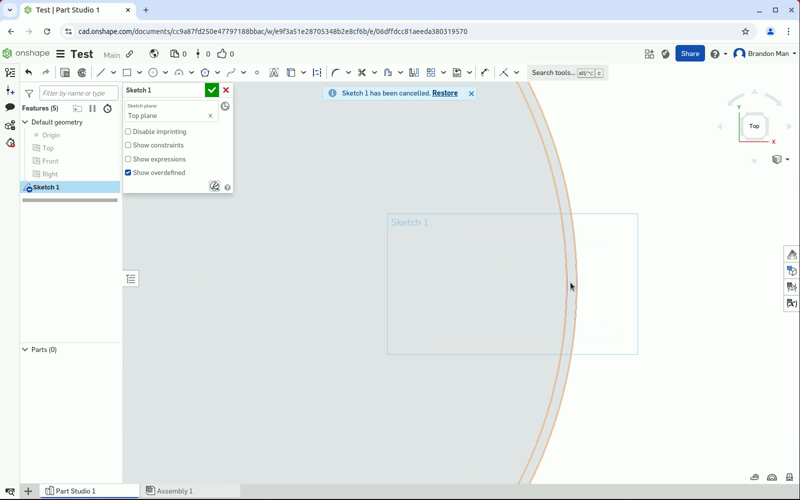
scroll(6)
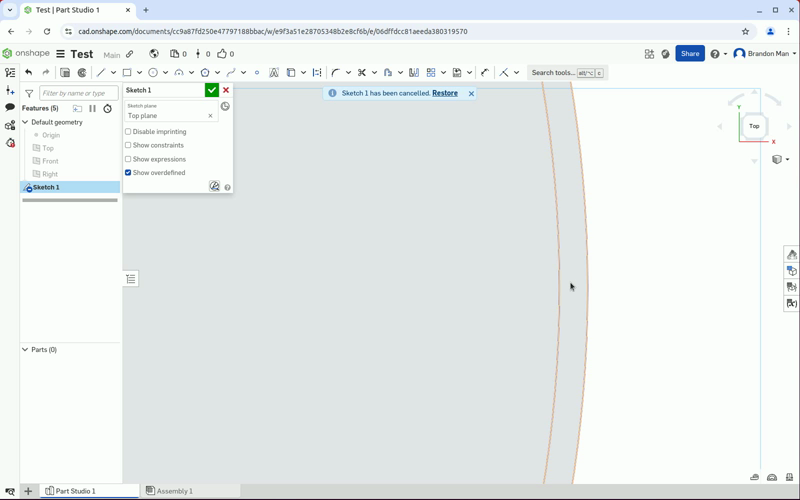
click(570, 282)
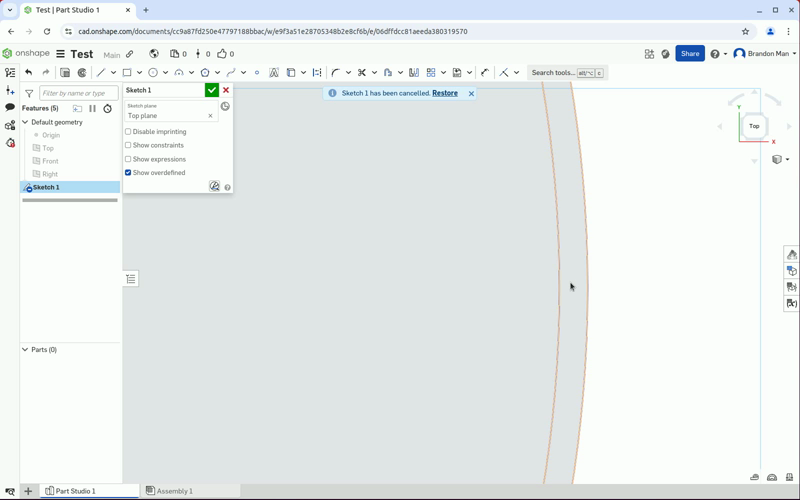
scroll(-6)
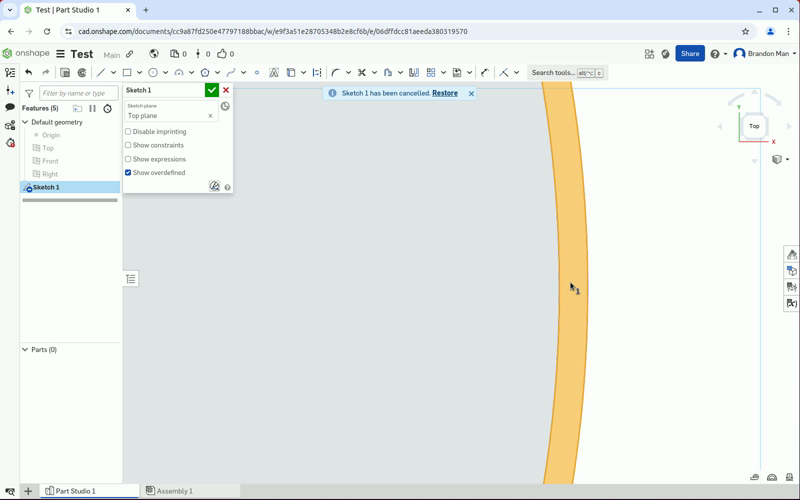
scroll(-6)
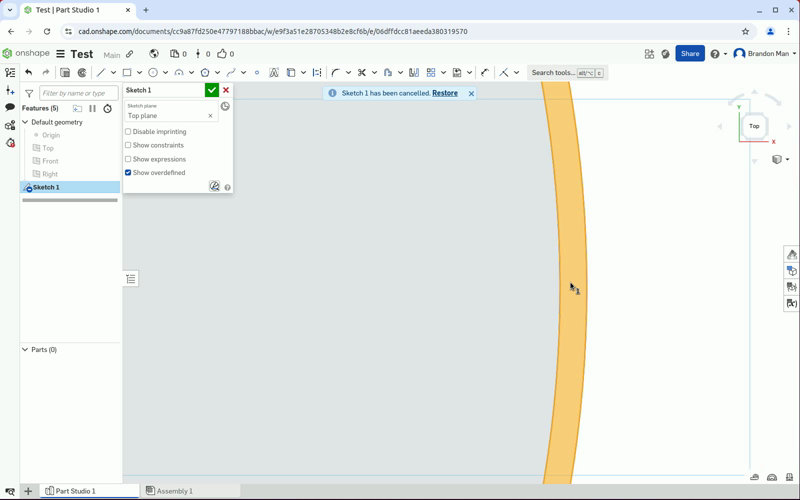
scroll(-6)
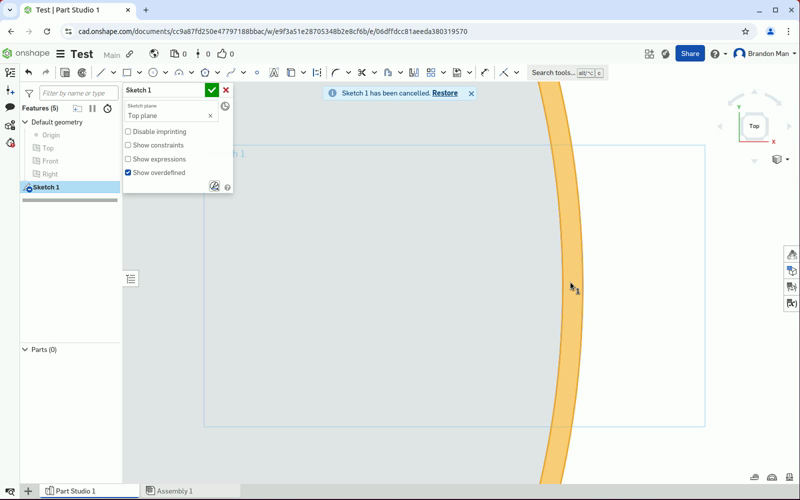
scroll(-6)
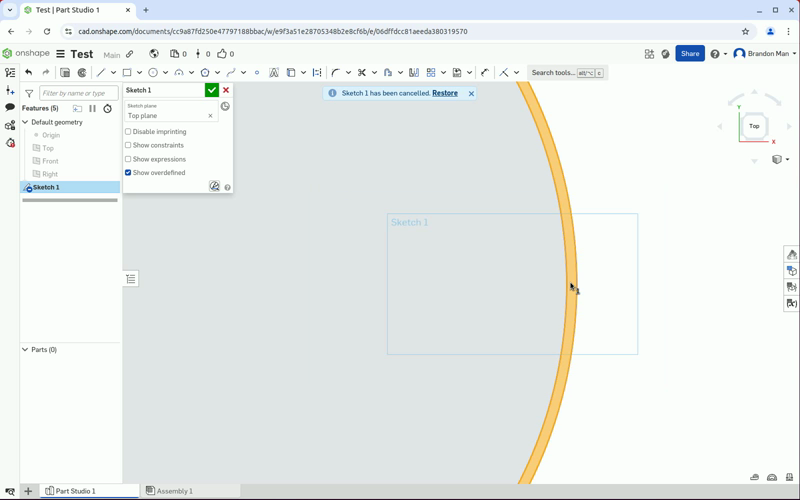
scroll(-6)
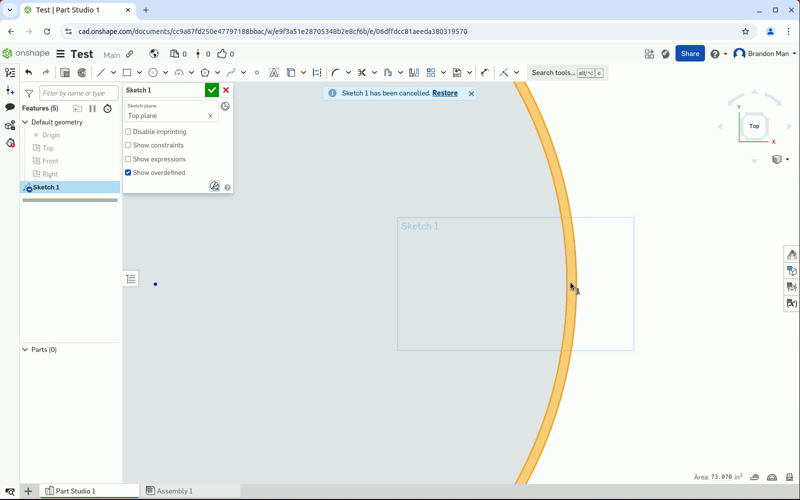
scroll(-6)
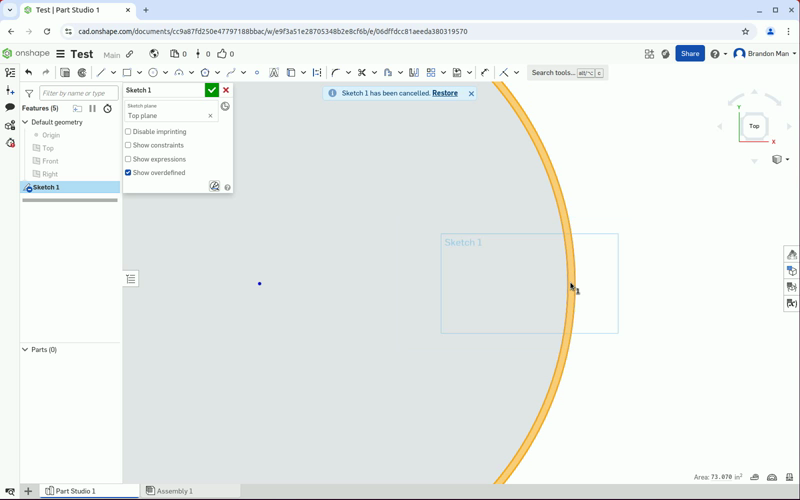
scroll(-6)
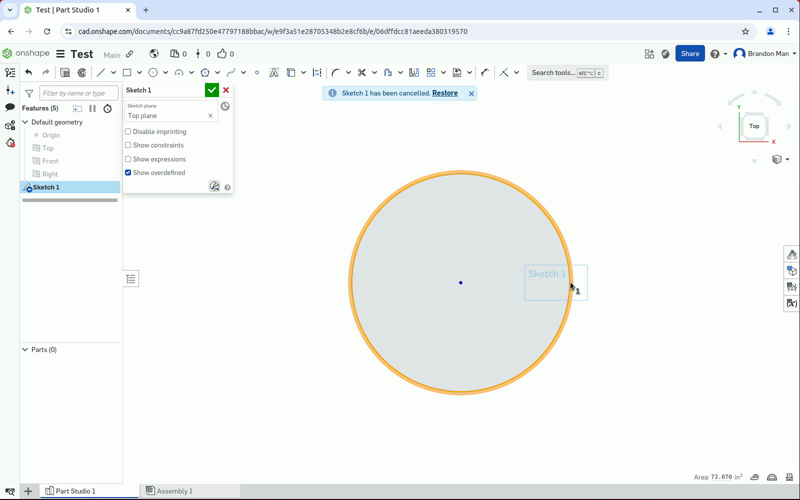
mouse_move(73, 352)
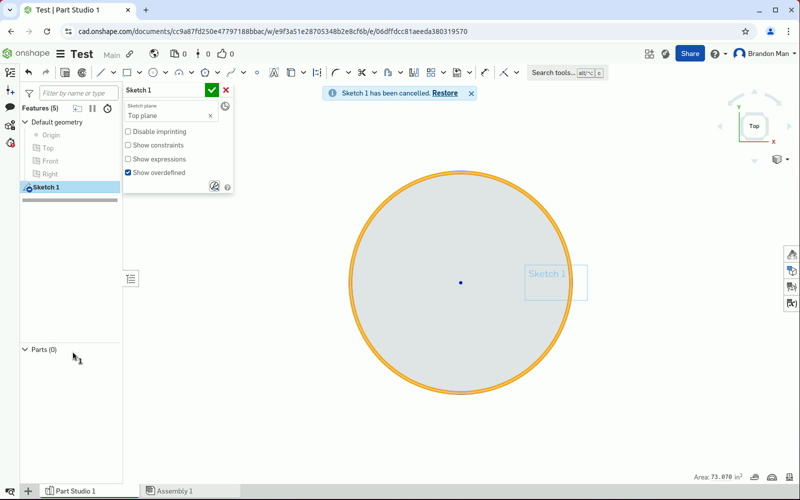
key(shift+y)
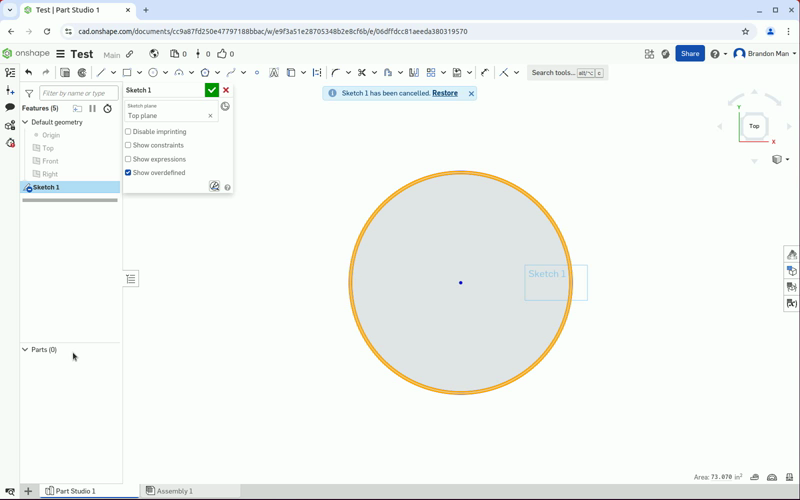
key(shift+e)
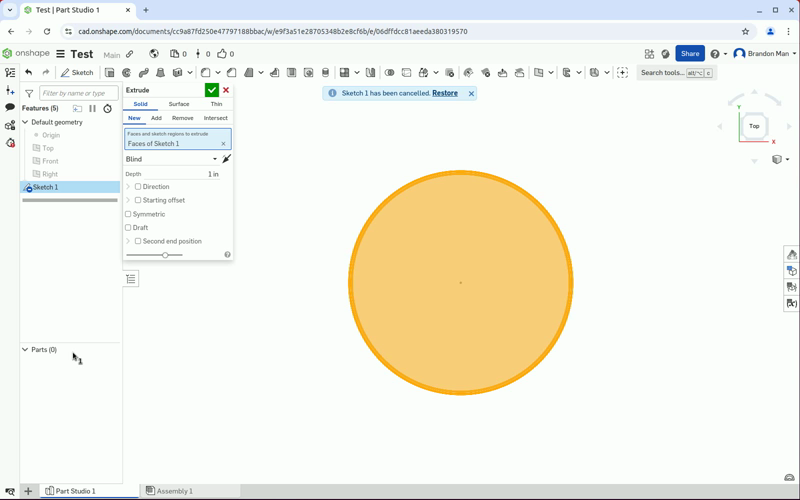
mouse_move(143, 106)
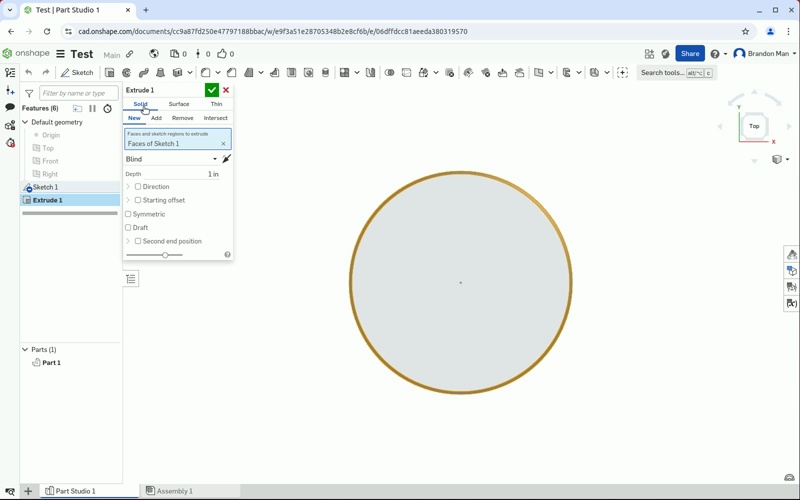
click(143, 106)
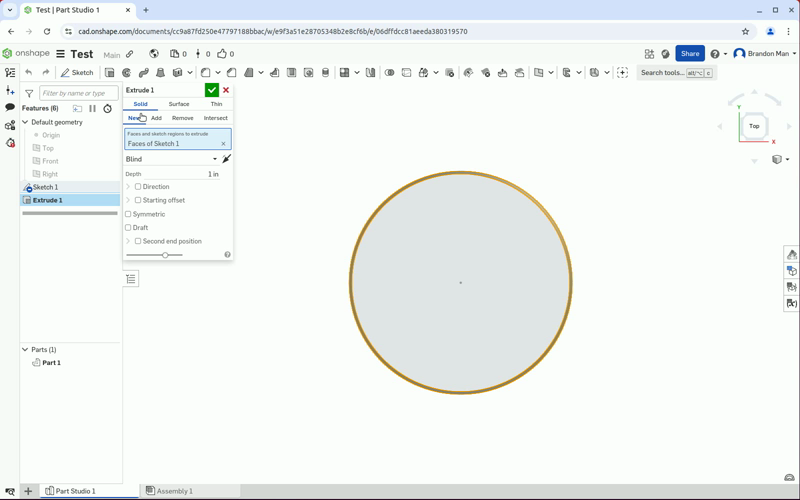
mouse_move(137, 120)
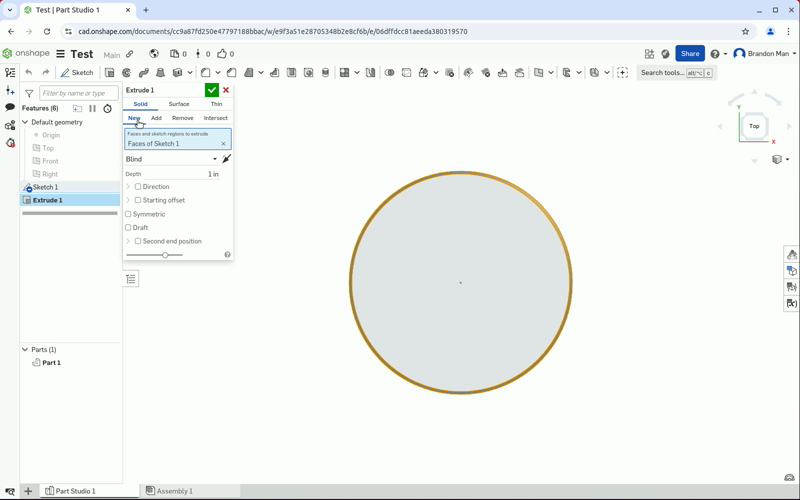
click(137, 120)
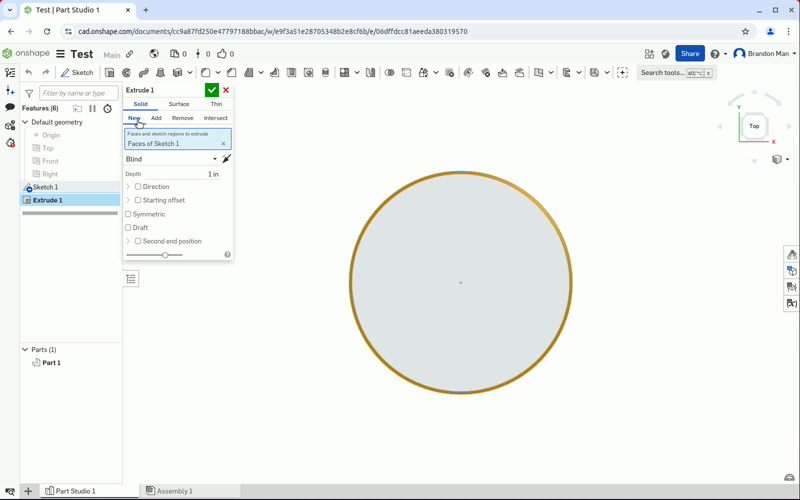
key(tab, 4)
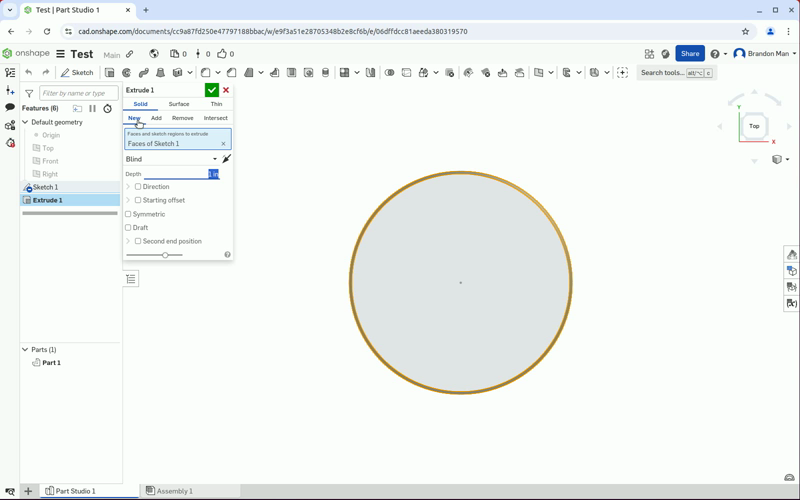
text(7.703)
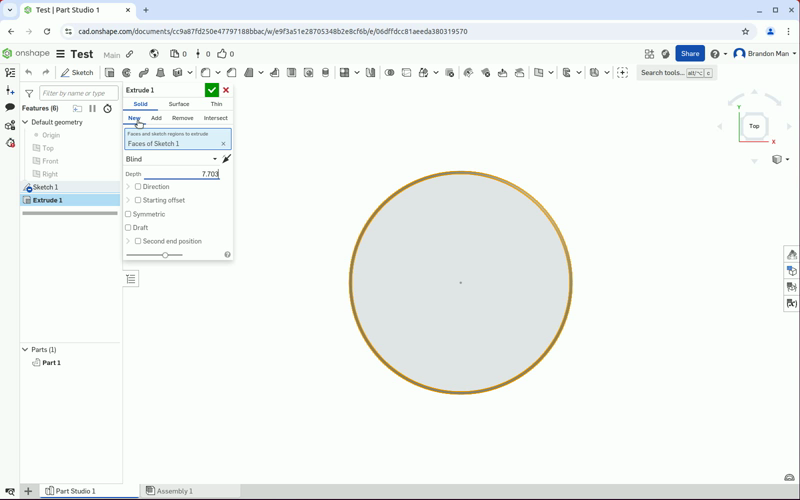
key(enter)
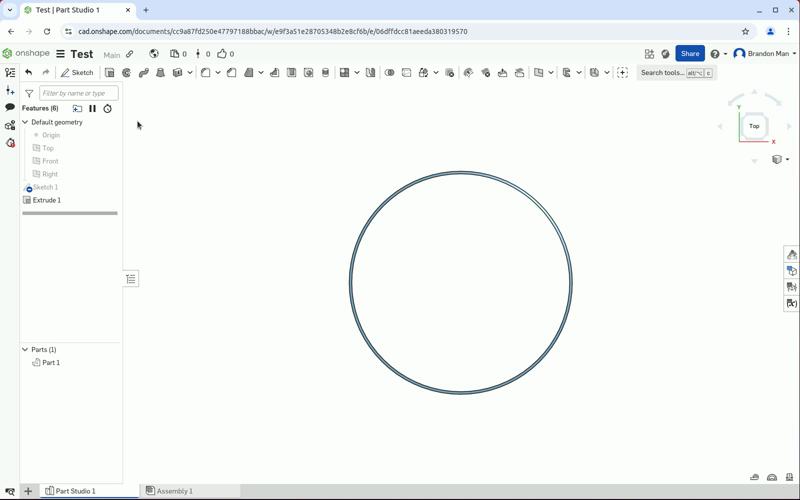
key(shift+h)
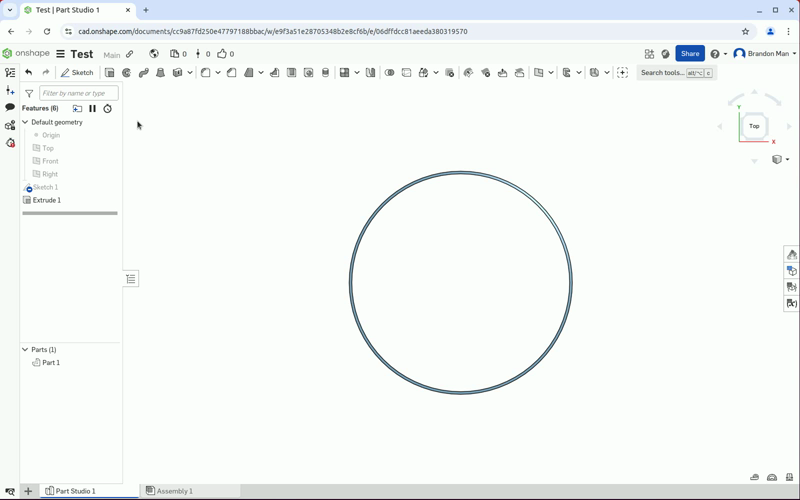
key(shift+h)
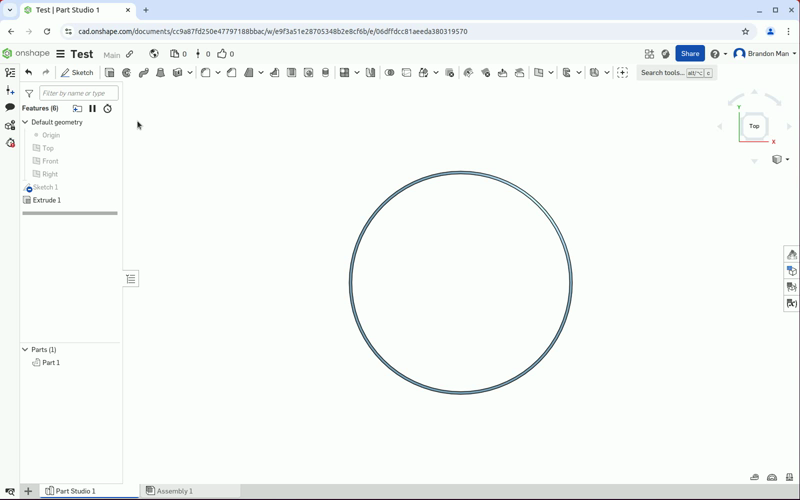
mouse_move(73, 189)
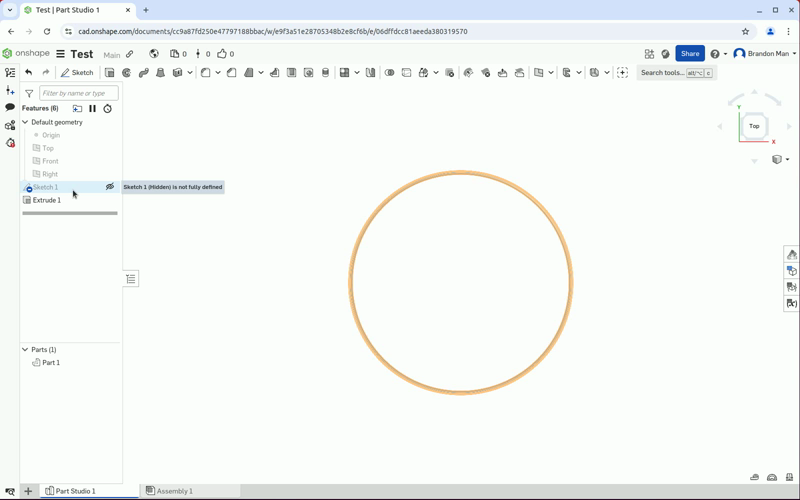
click(73, 189)
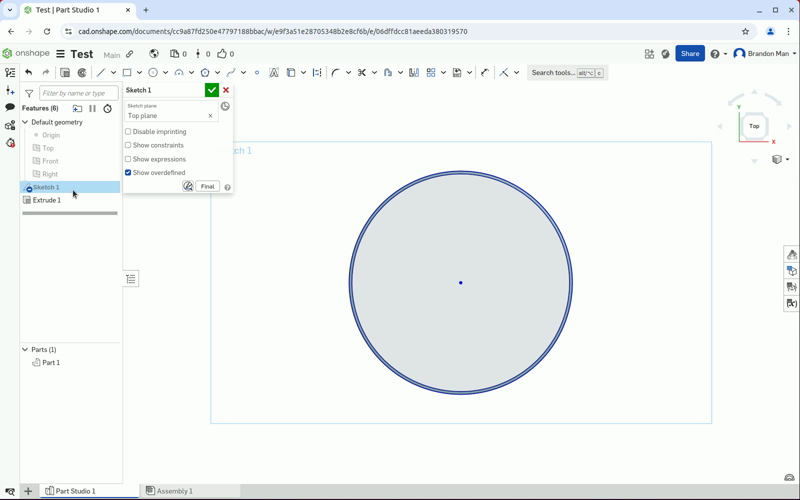
mouse_move(229, 92)
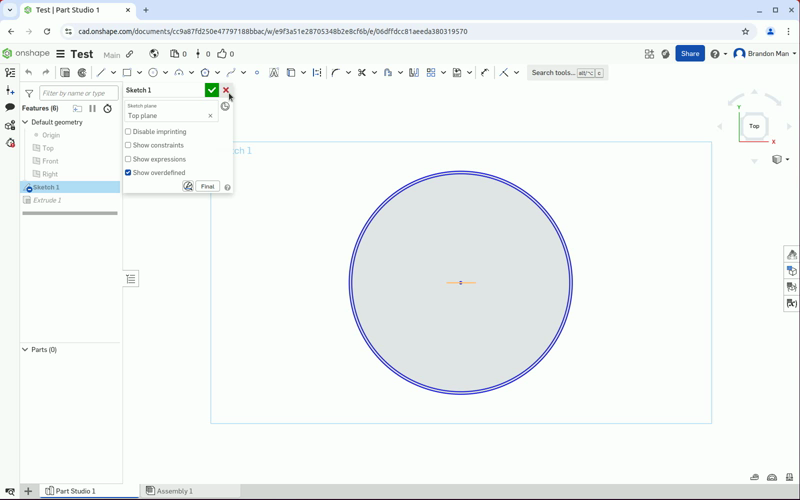
click(229, 92)
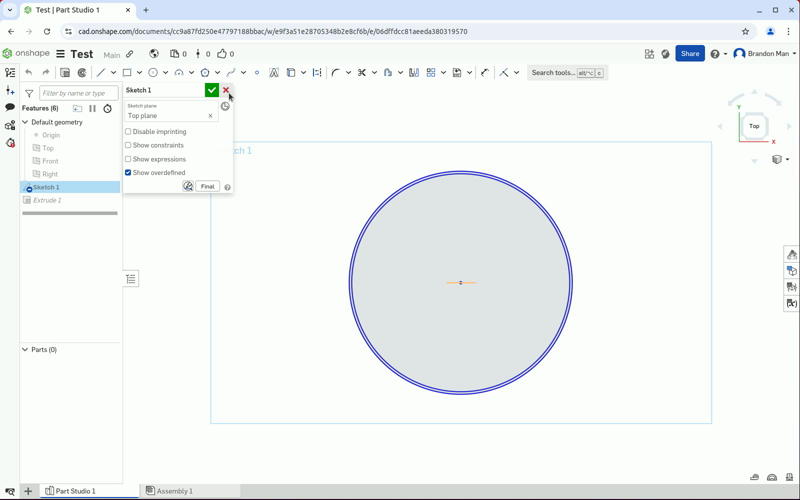
key(shift+s)
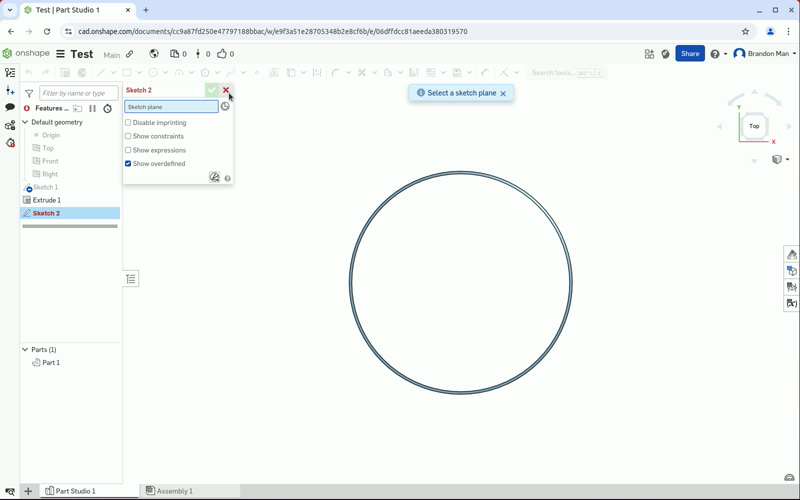
mouse_move(73, 150)
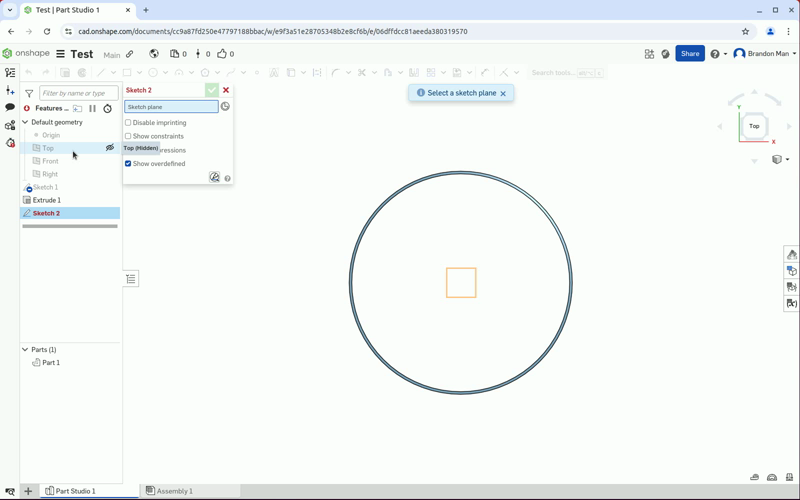
click(73, 150)
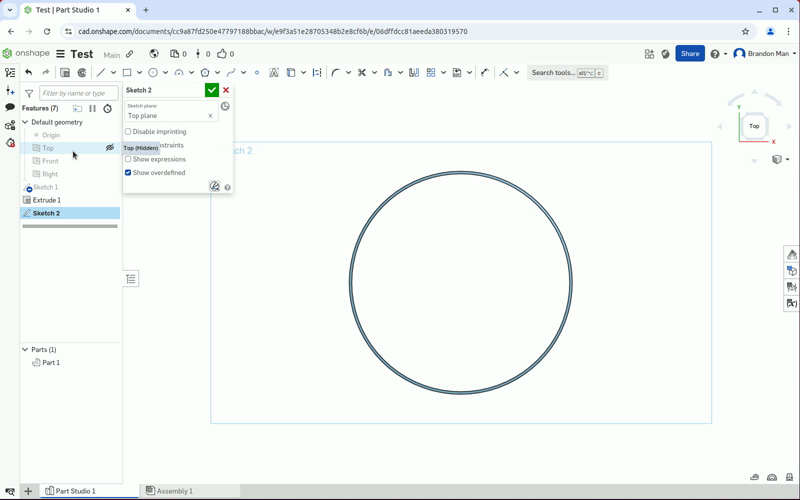
mouse_move(73, 352)
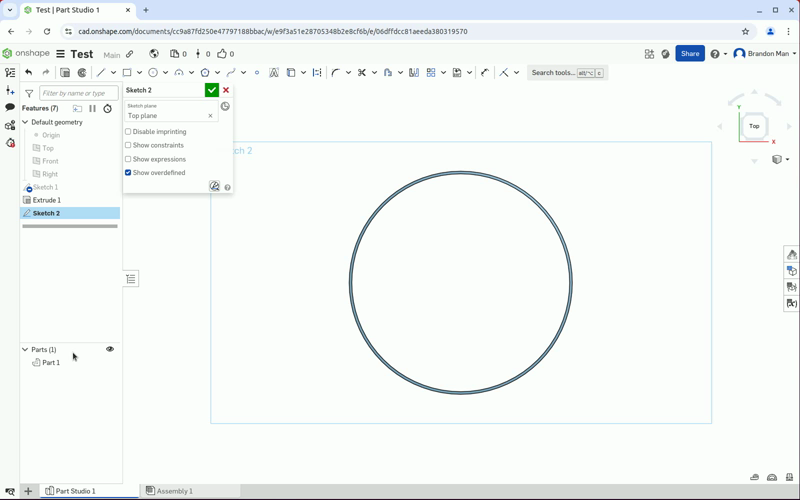
key(y)
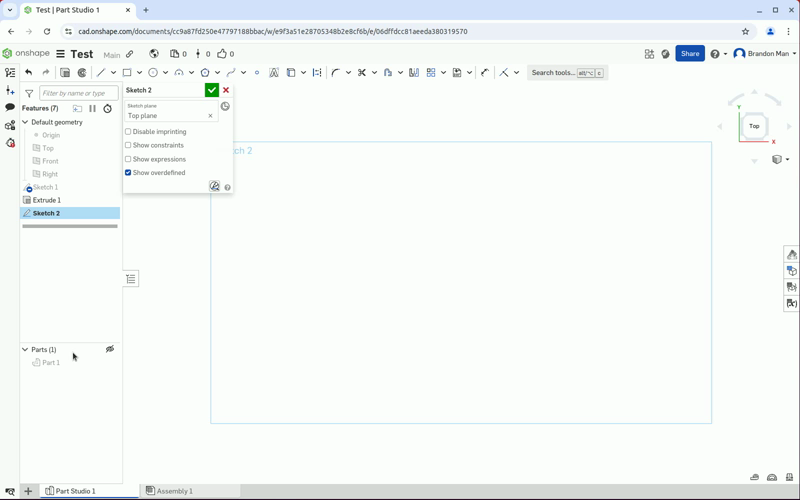
key(c)
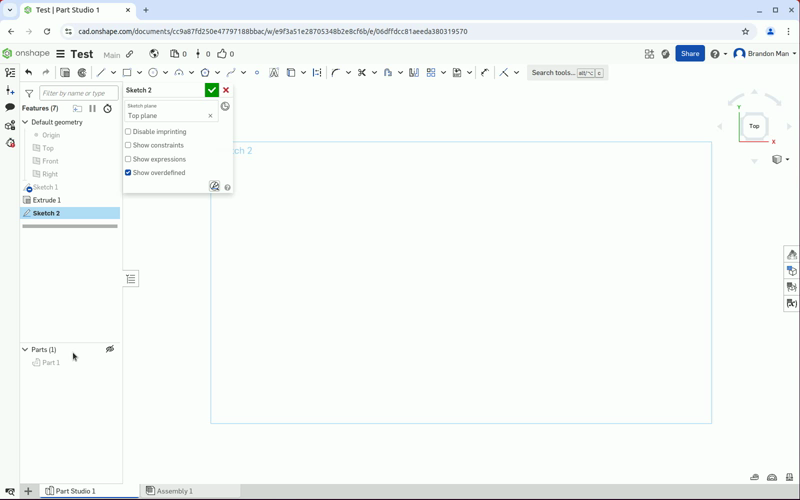
key_down(shift)
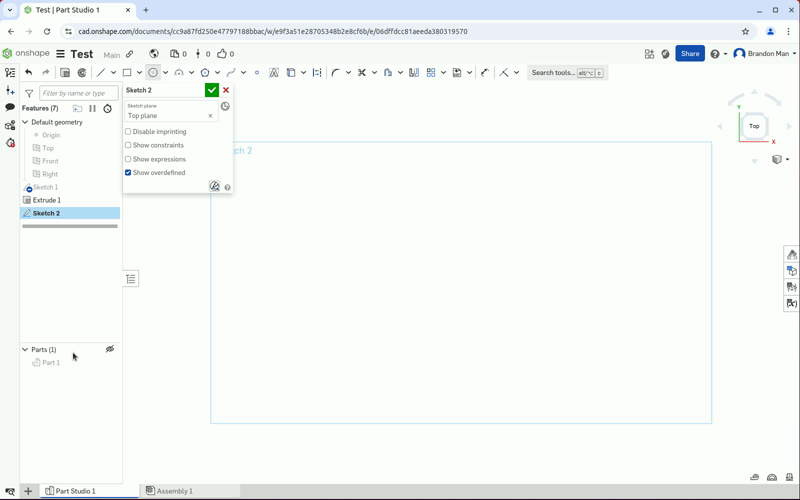
mouse_move(461, 282)
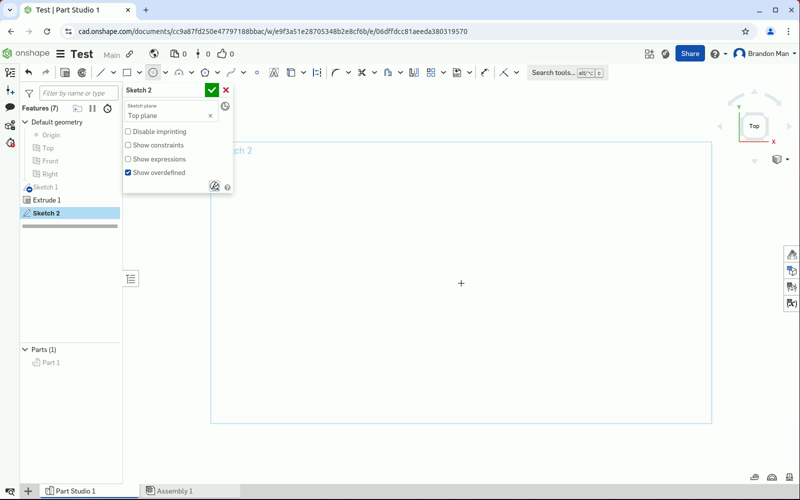
click(461, 282)
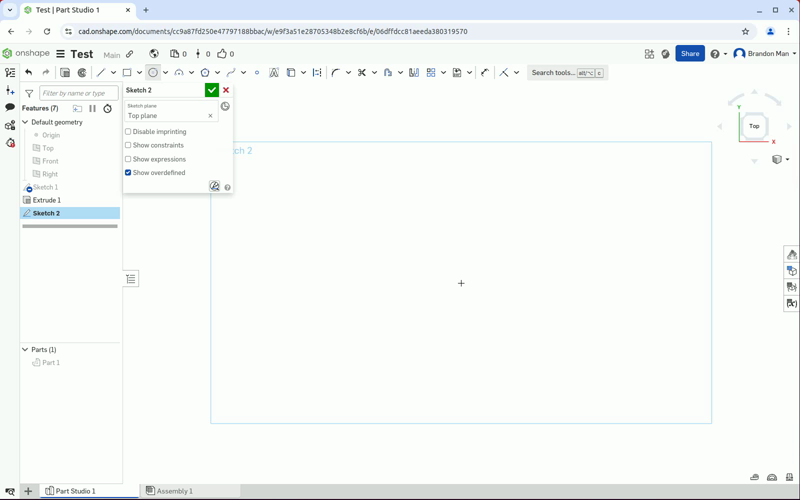
key_up(shift)
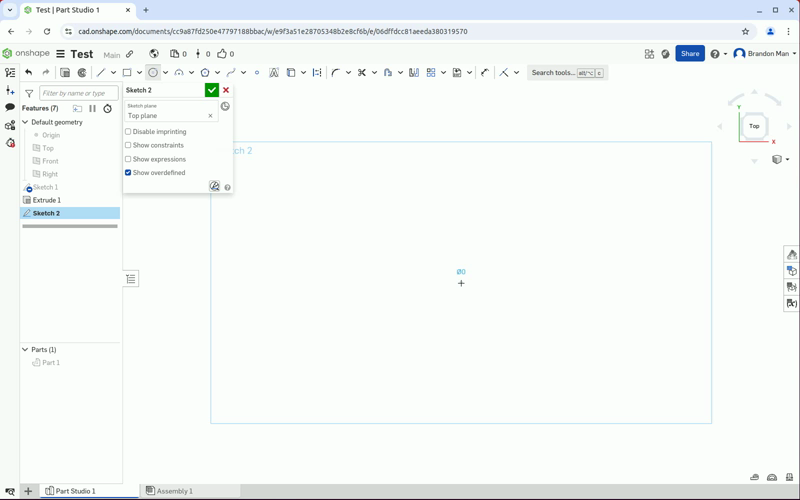
mouse_move(574, 282)
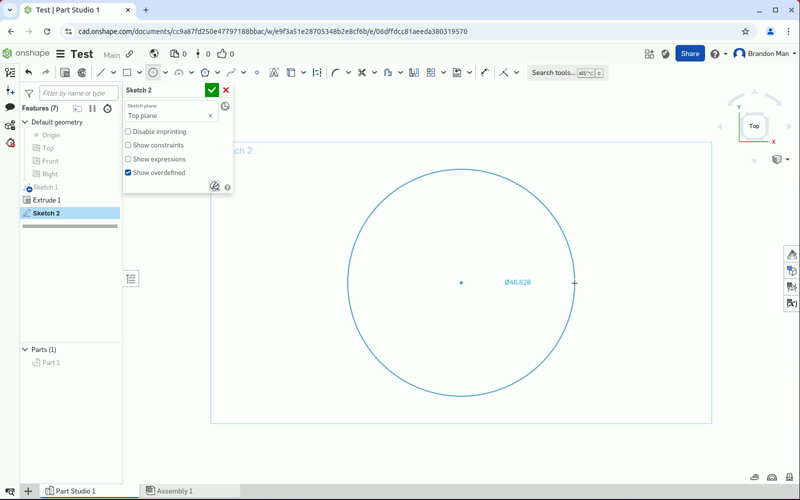
click(574, 282)
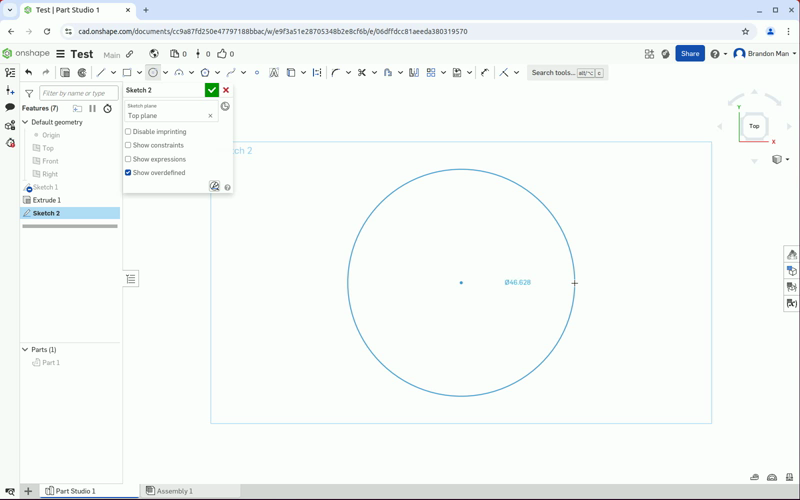
key(esc)
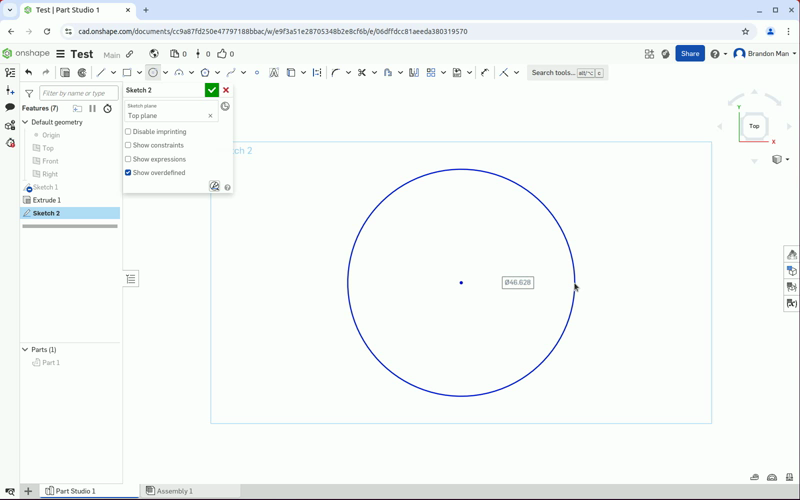
key(c)
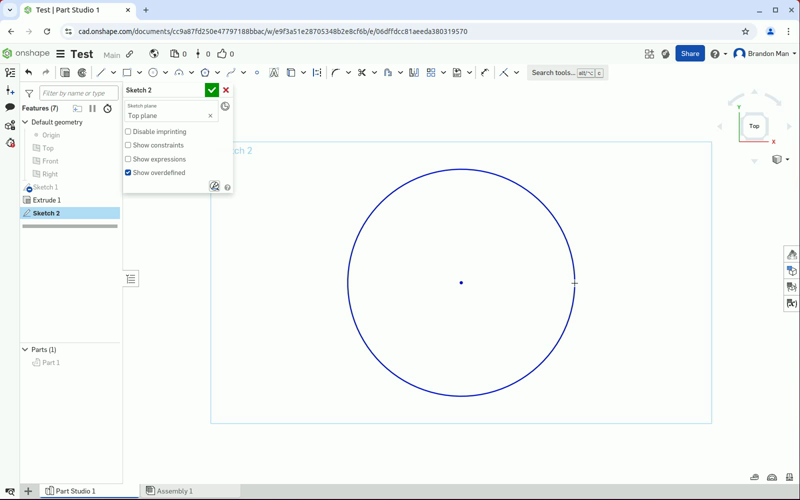
key_down(shift)
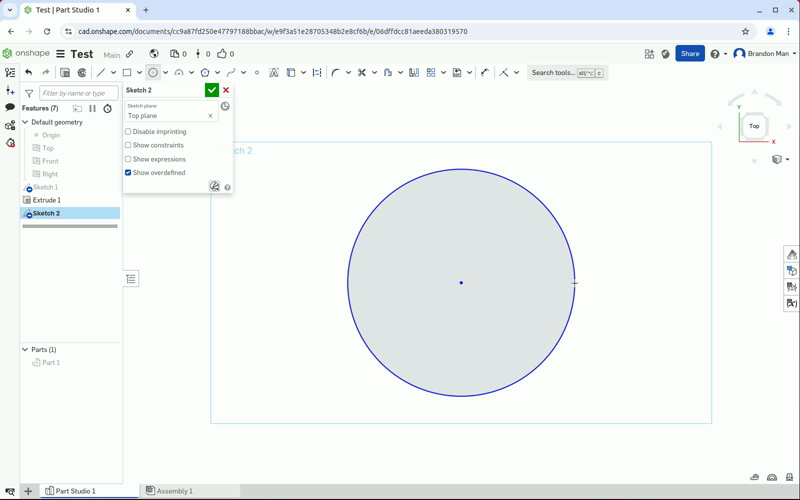
mouse_move(461, 282)
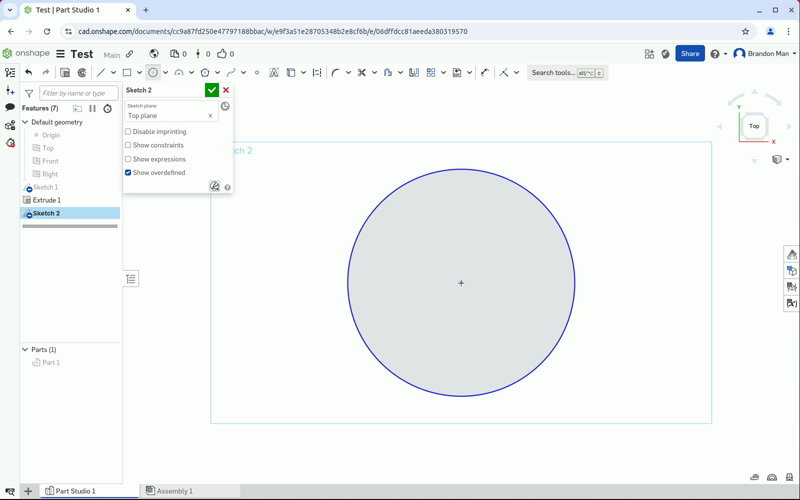
click(461, 282)
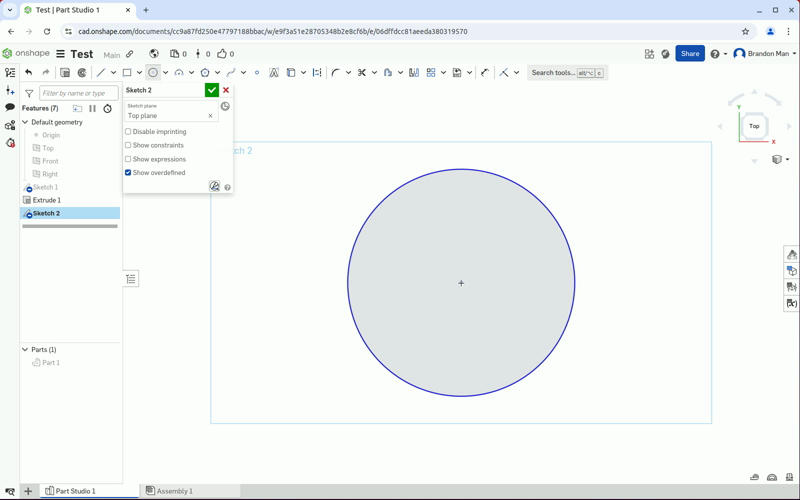
key_up(shift)
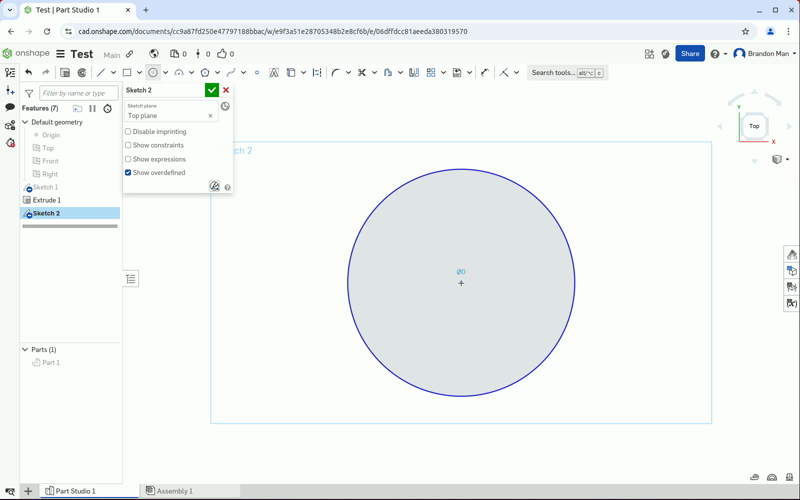
mouse_move(572, 282)
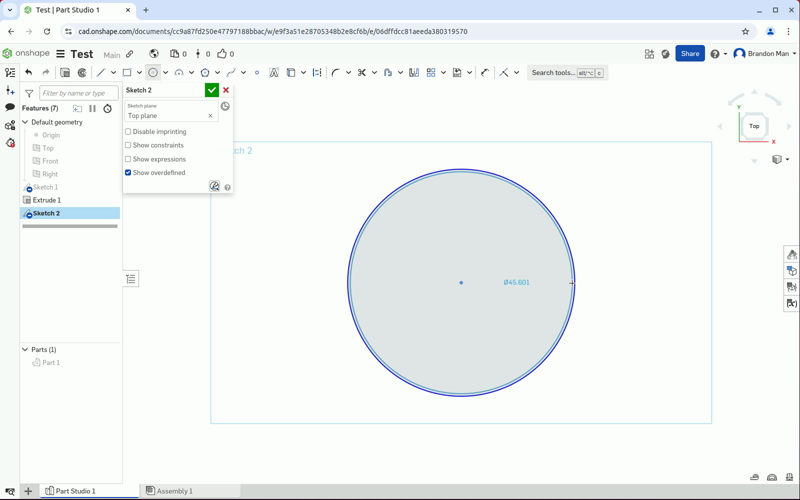
scroll(6)
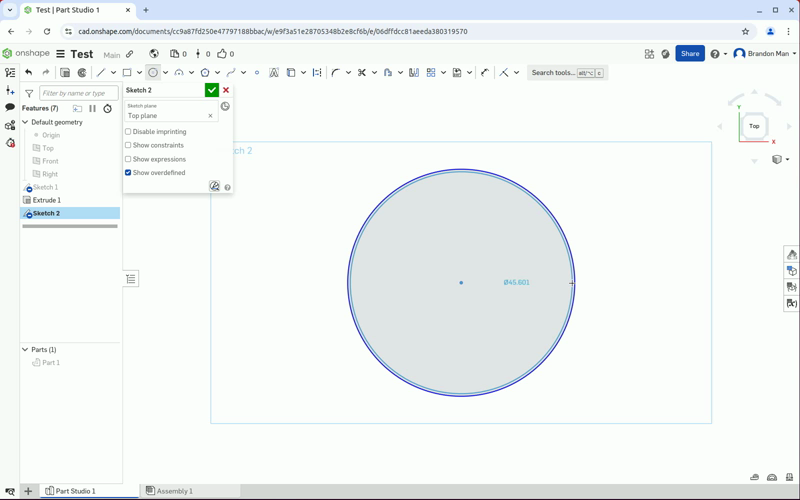
scroll(6)
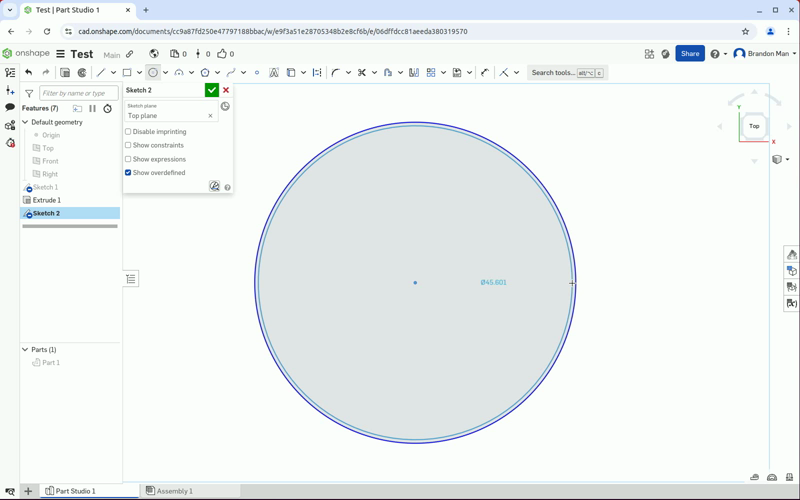
scroll(6)
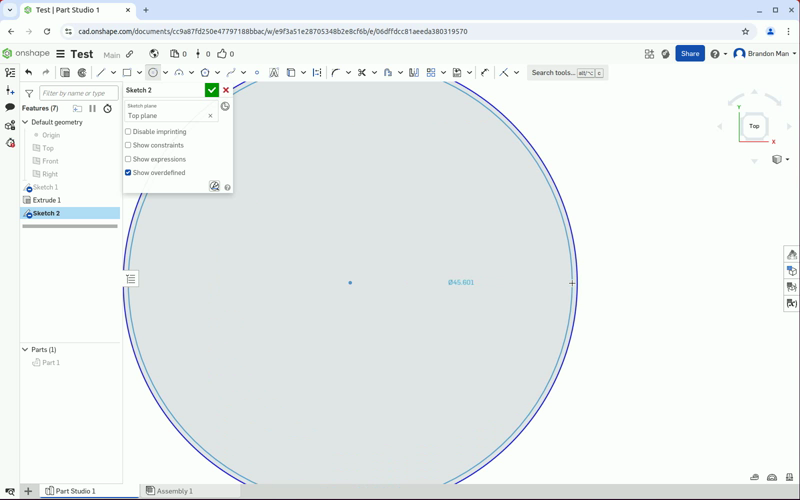
scroll(6)
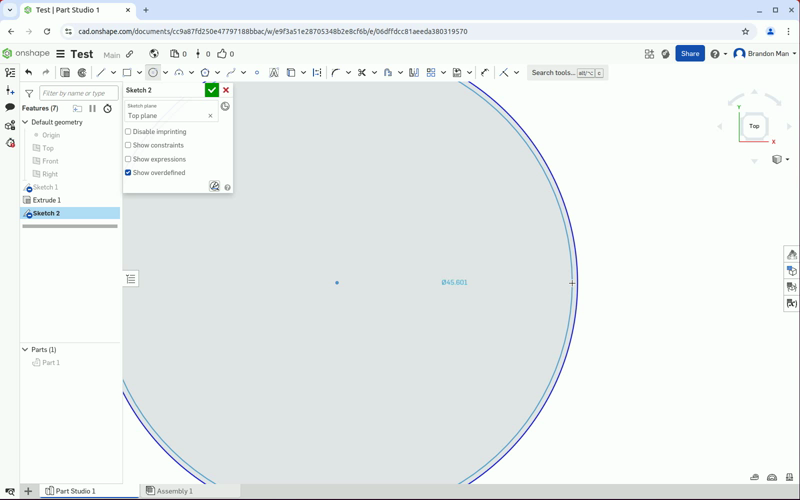
scroll(6)
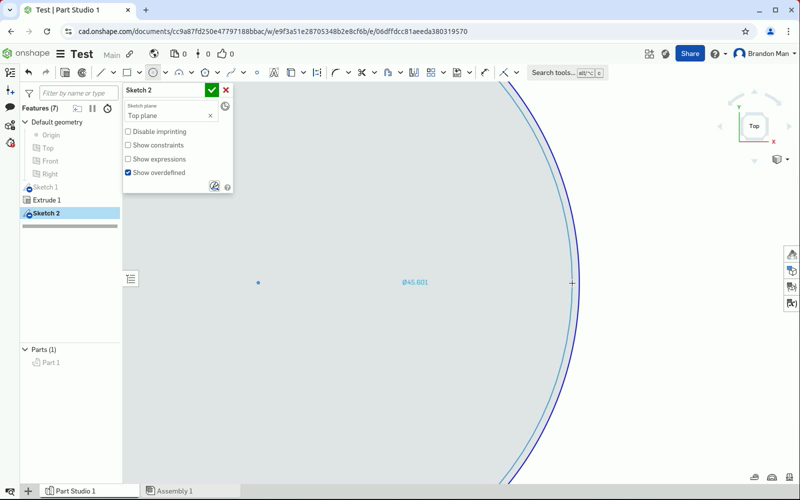
scroll(6)
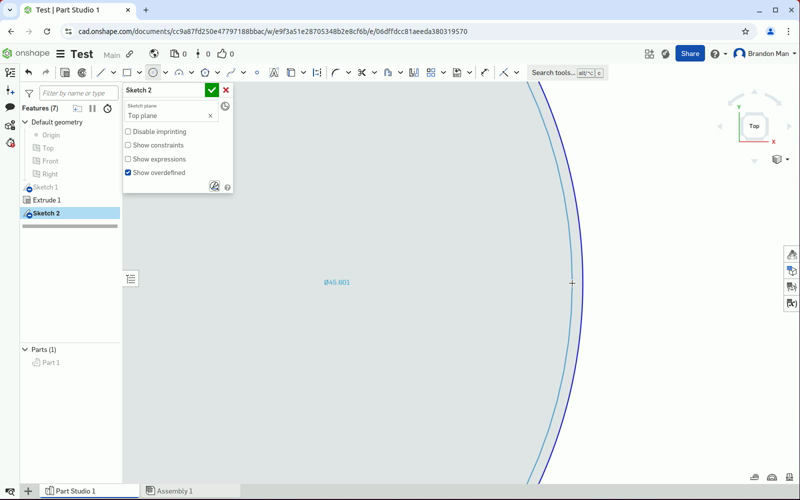
scroll(6)
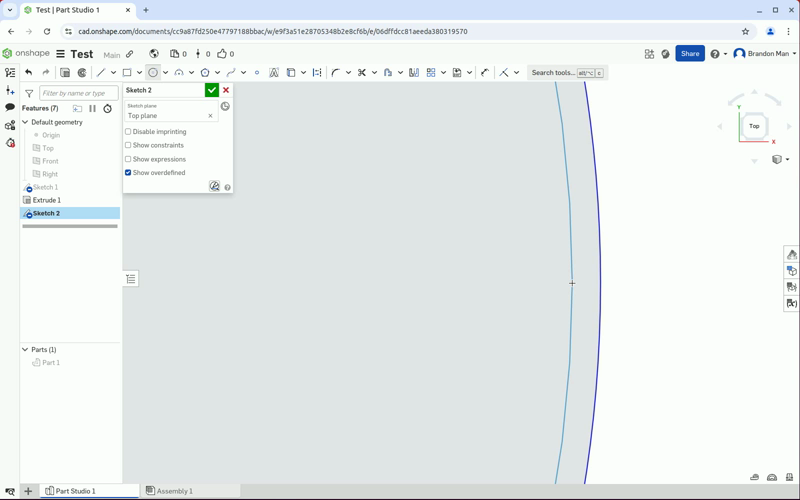
click(572, 282)
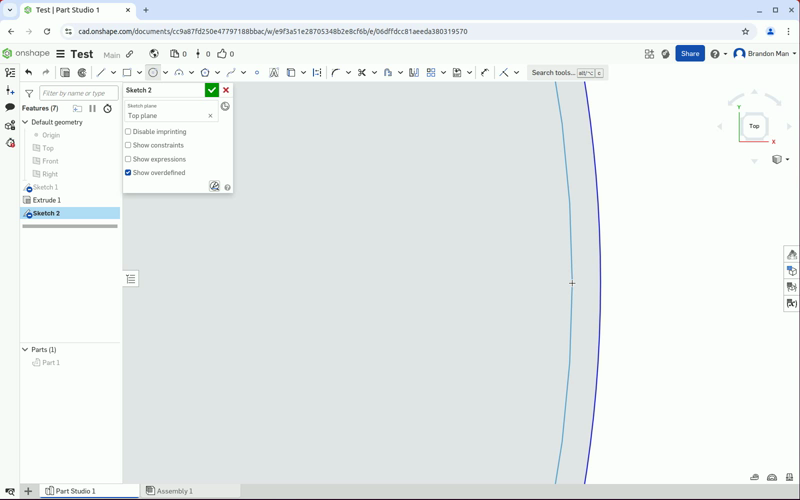
scroll(-6)
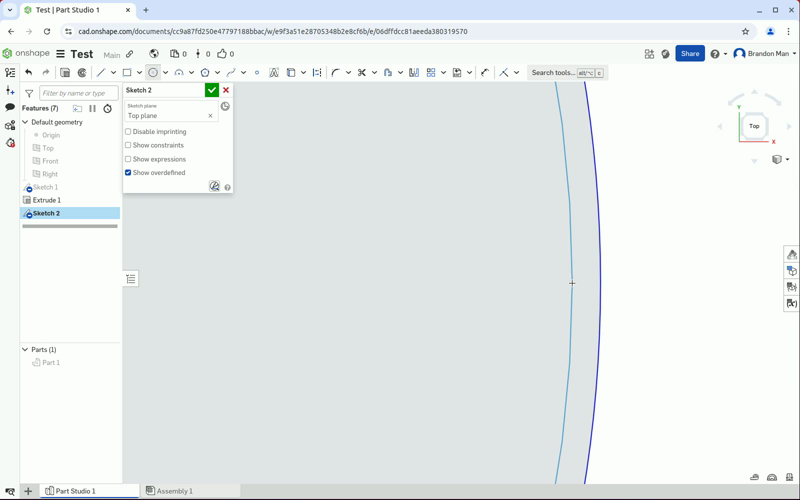
scroll(-6)
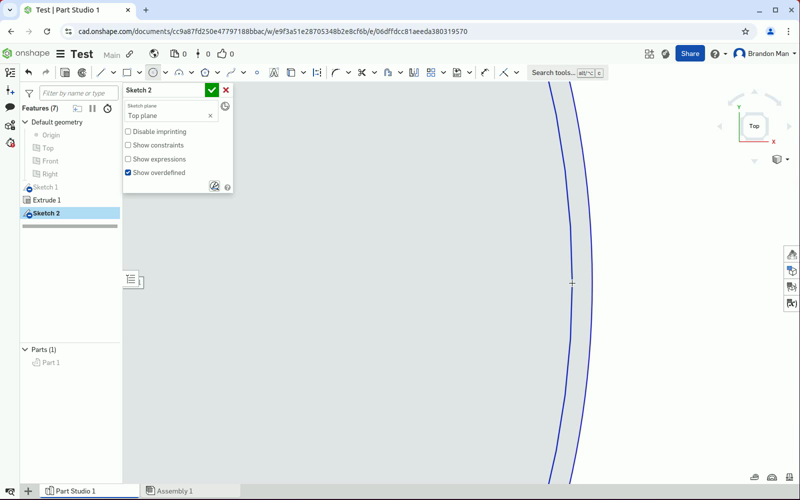
scroll(-6)
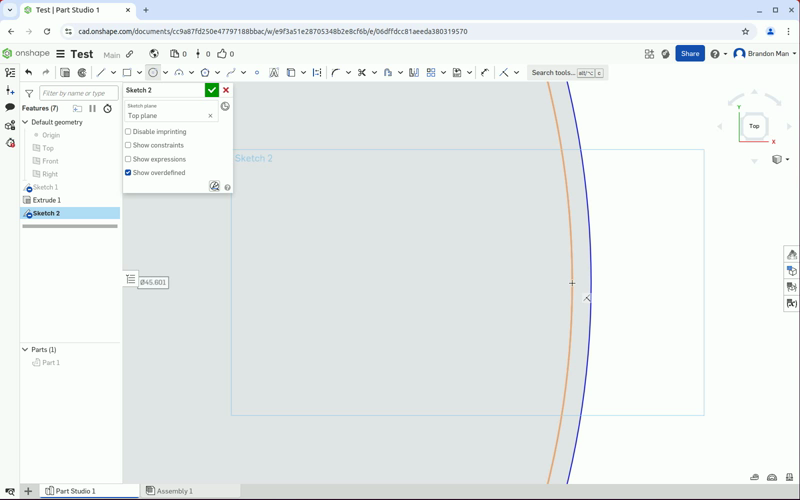
scroll(-6)
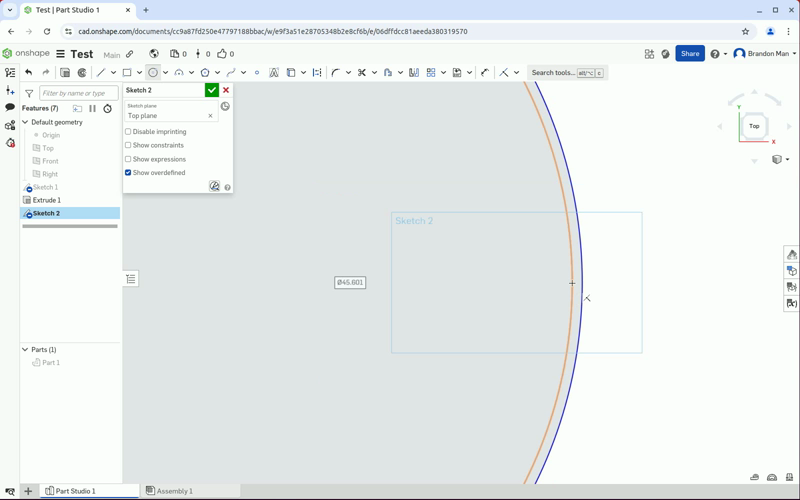
scroll(-6)
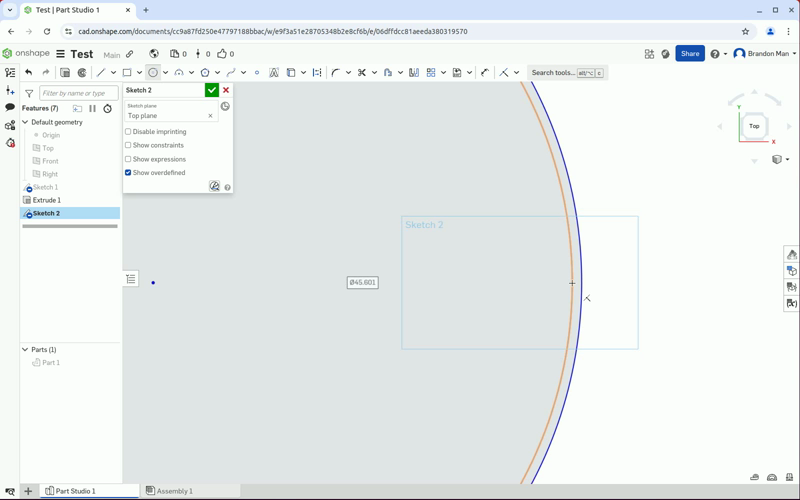
scroll(-6)
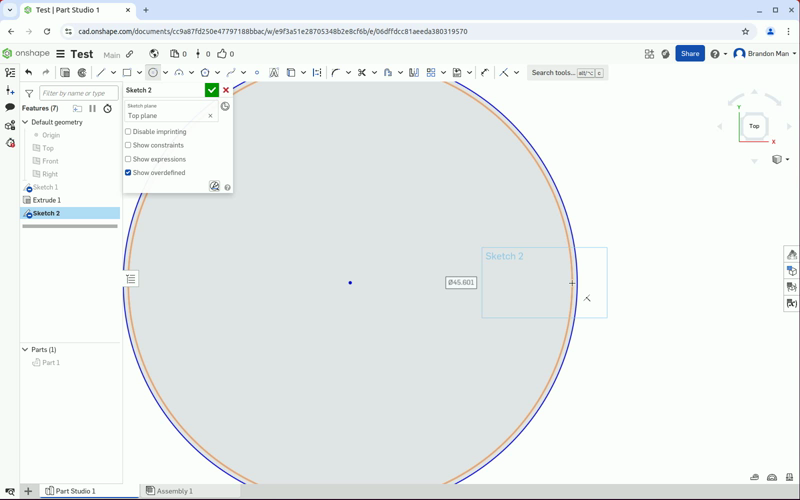
scroll(-6)
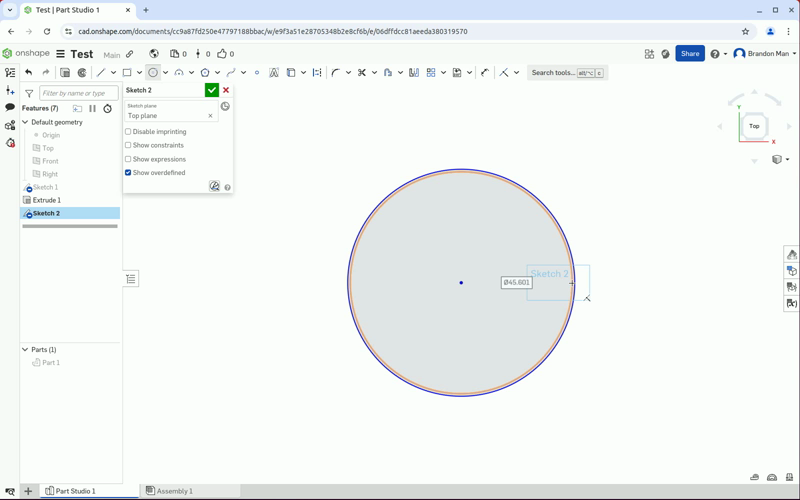
key(esc)
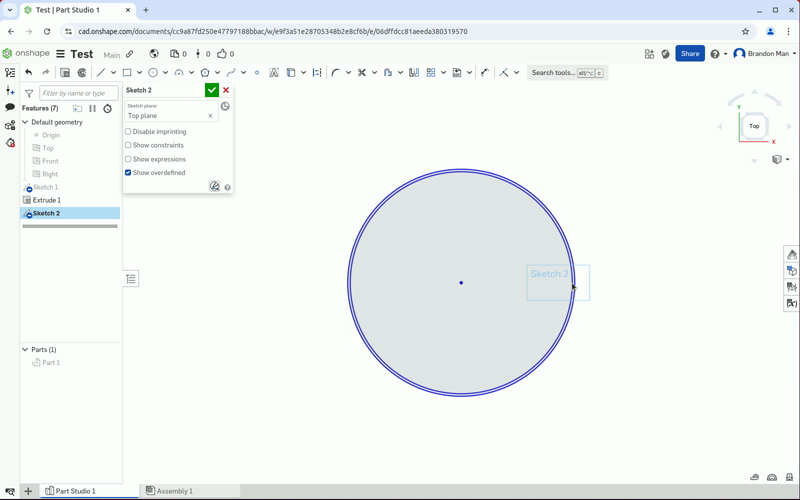
mouse_move(429, 390)
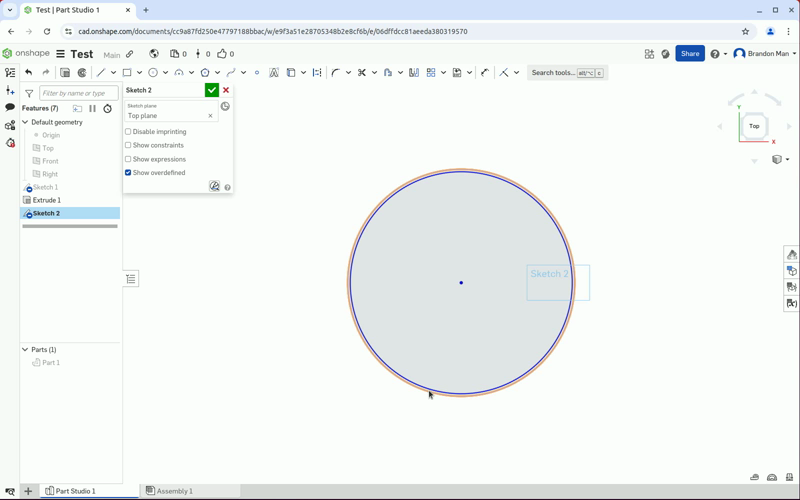
scroll(6)
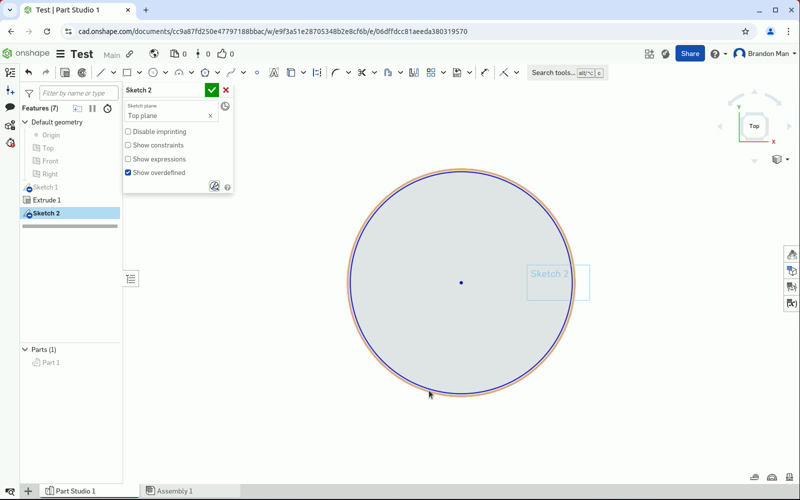
scroll(6)
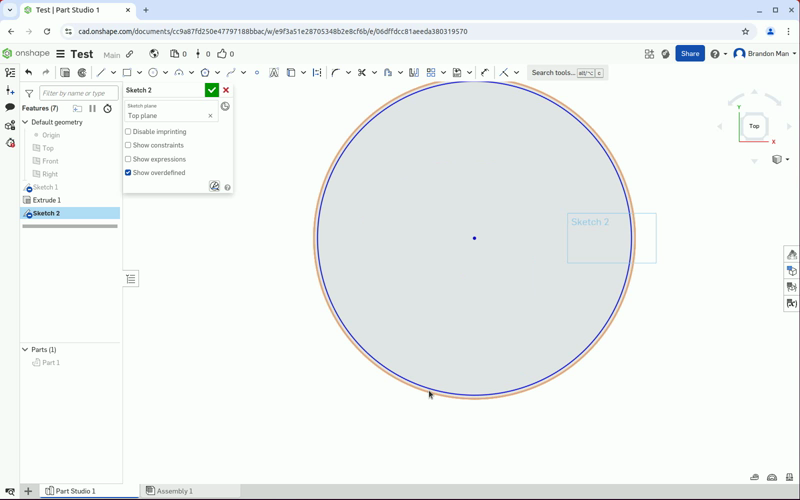
scroll(6)
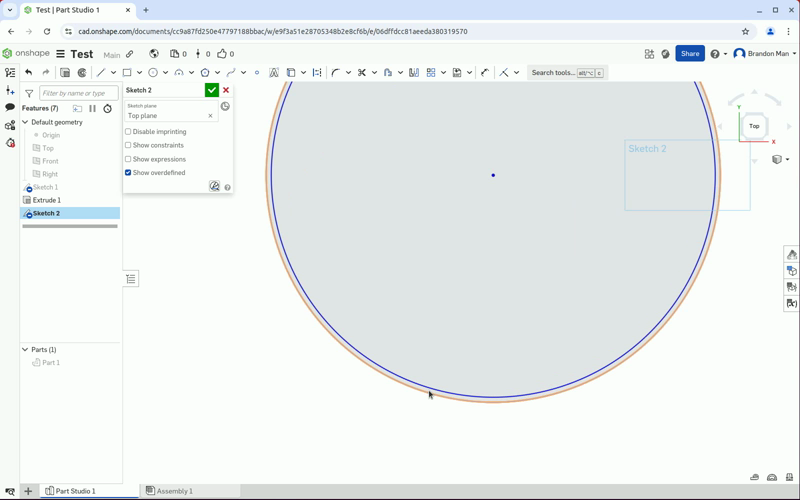
scroll(6)
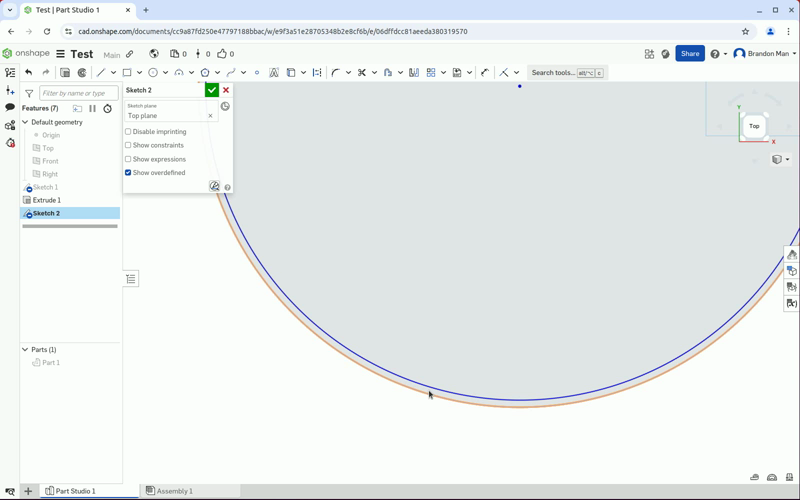
scroll(6)
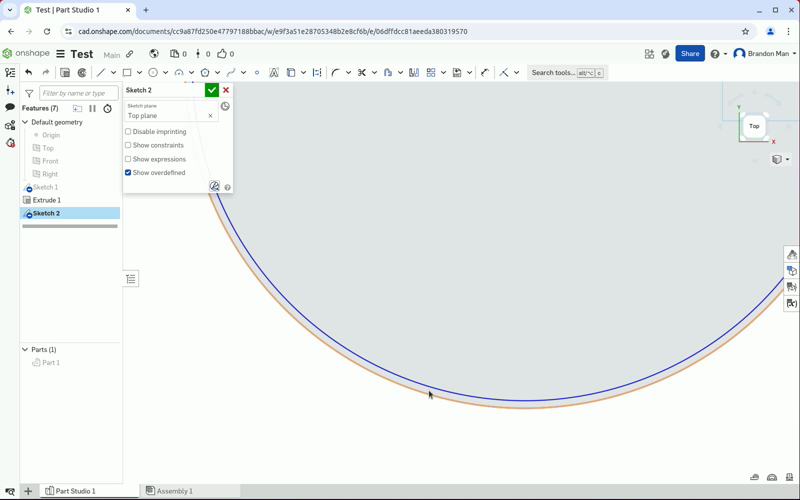
scroll(6)
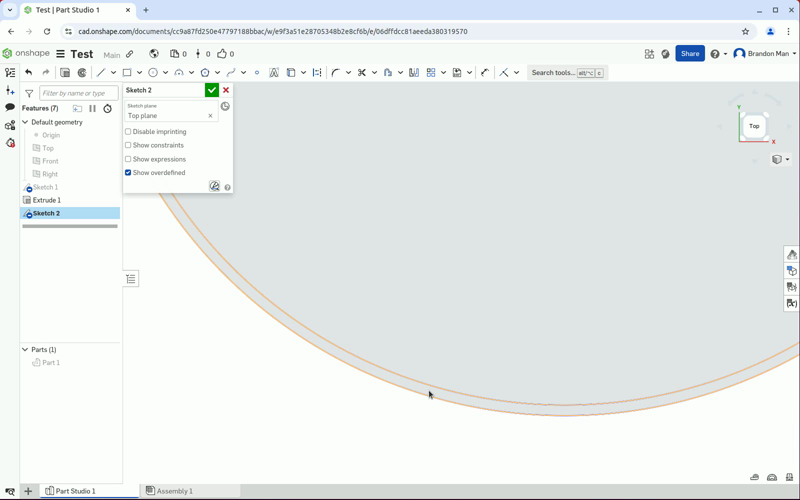
scroll(6)
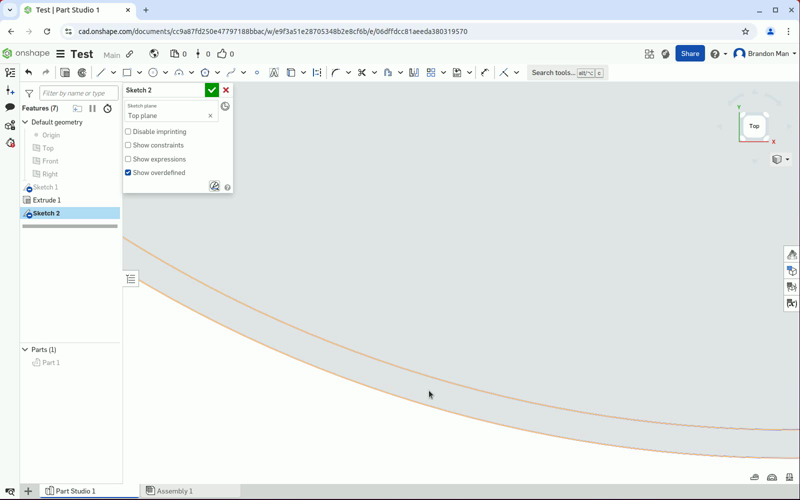
click(429, 390)
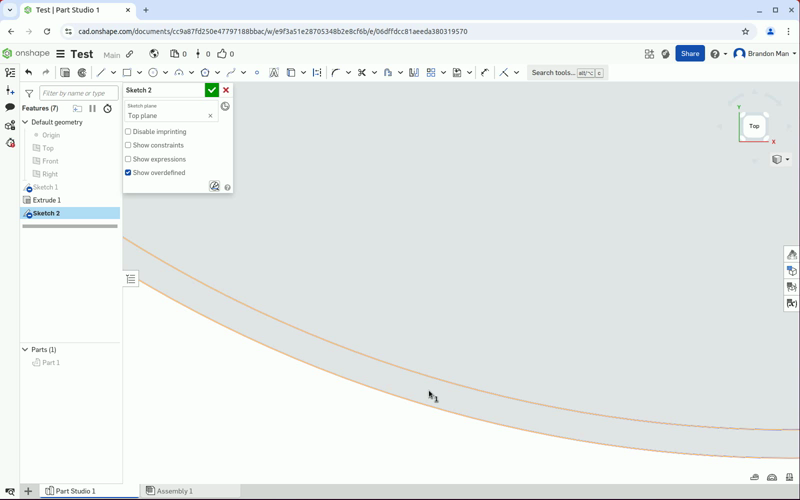
scroll(-6)
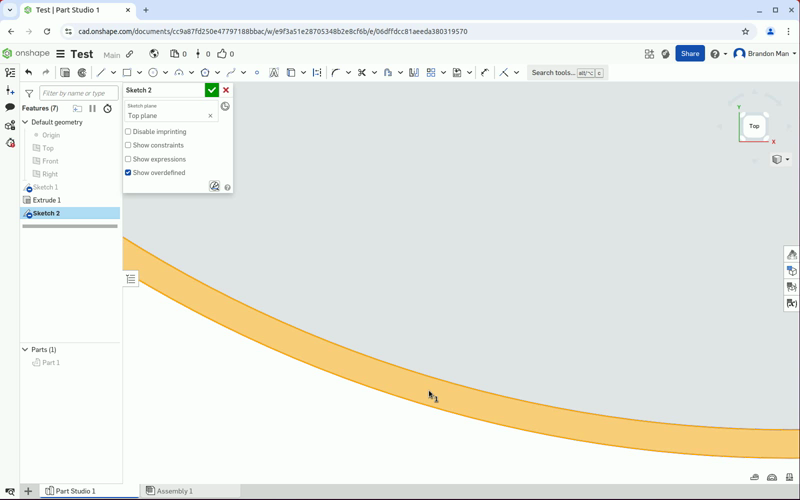
scroll(-6)
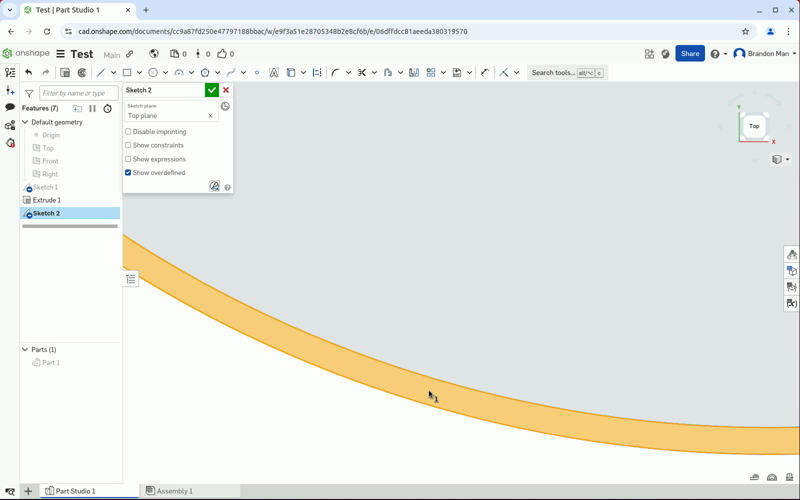
scroll(-6)
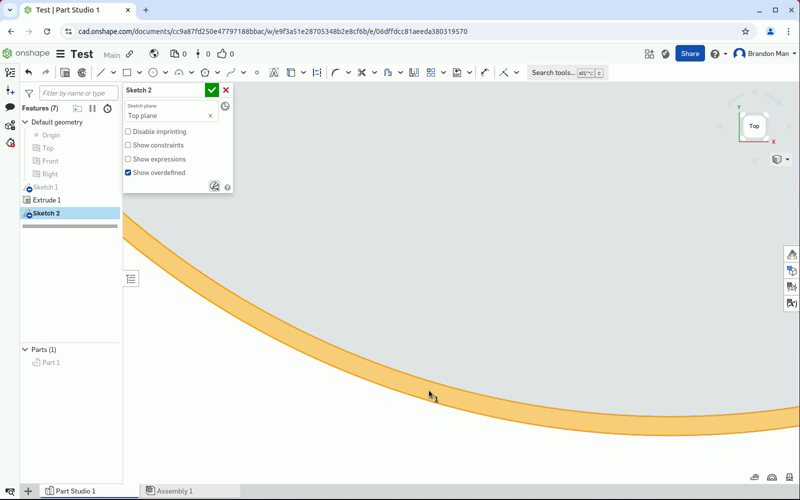
scroll(-6)
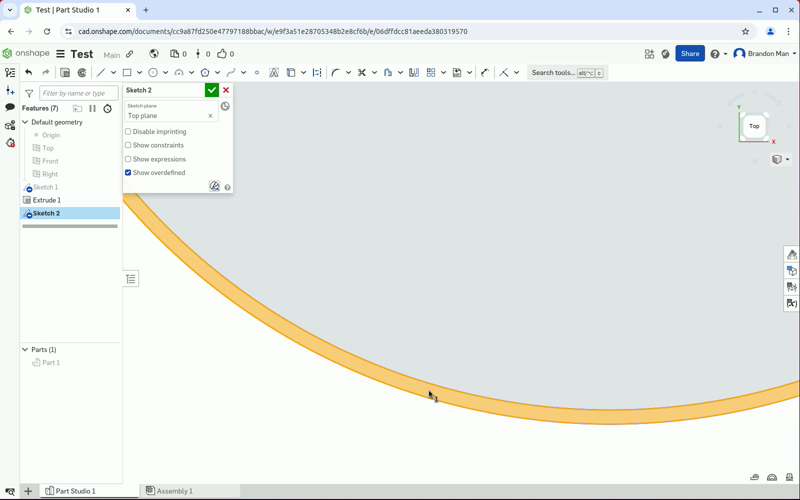
scroll(-6)
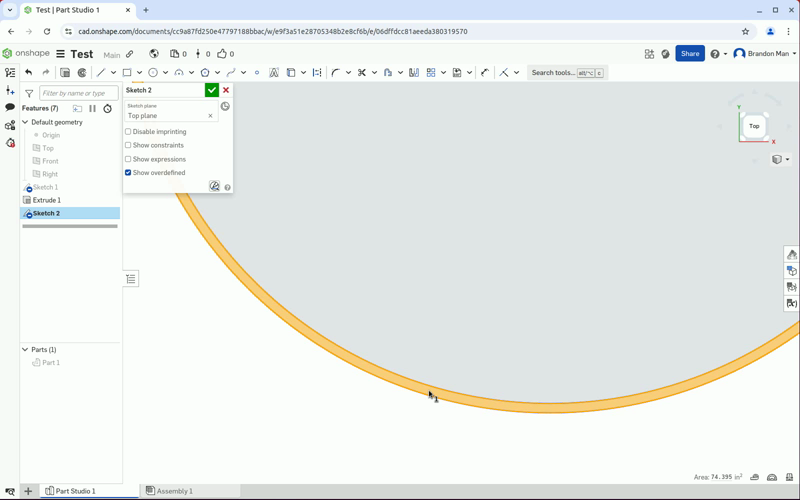
scroll(-6)
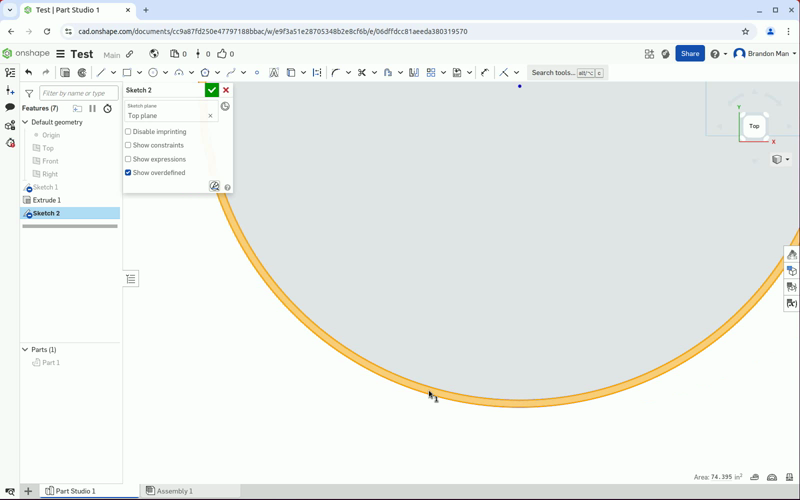
scroll(-6)
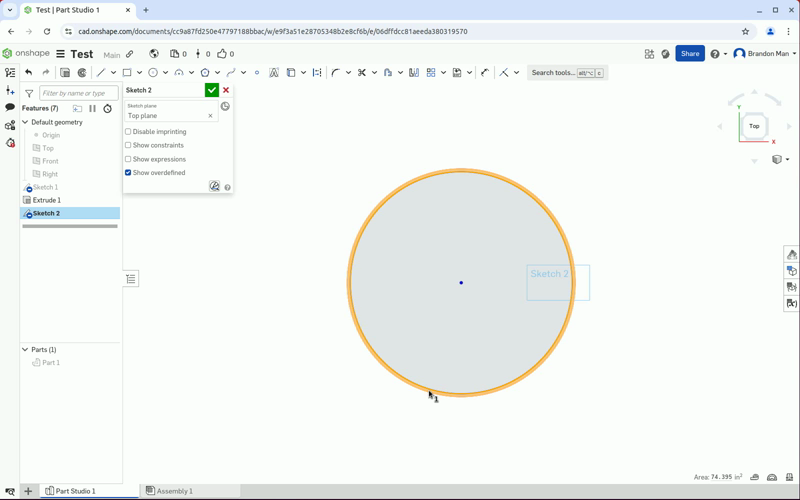
mouse_move(73, 352)
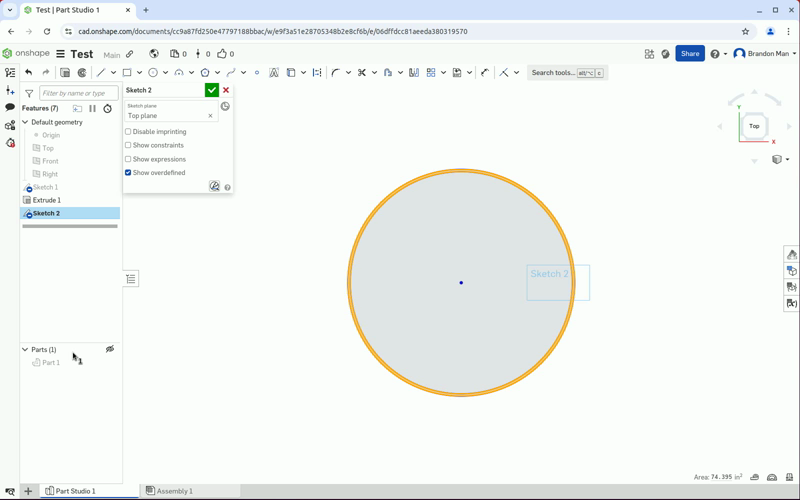
key(shift+y)
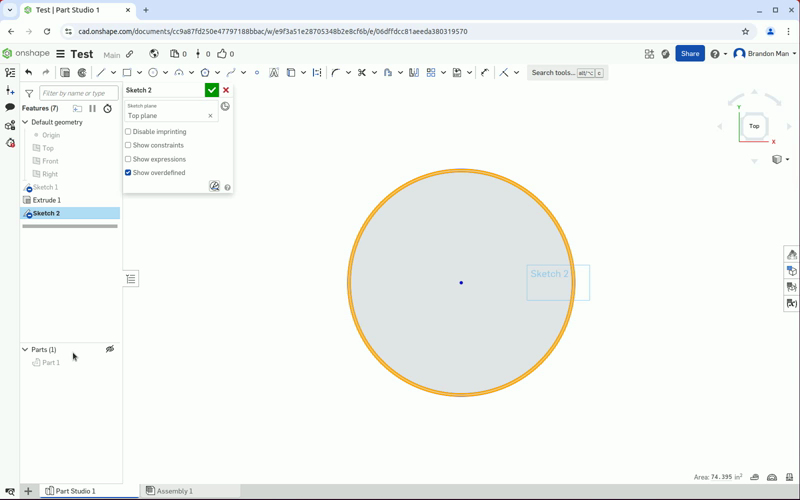
key(shift+e)
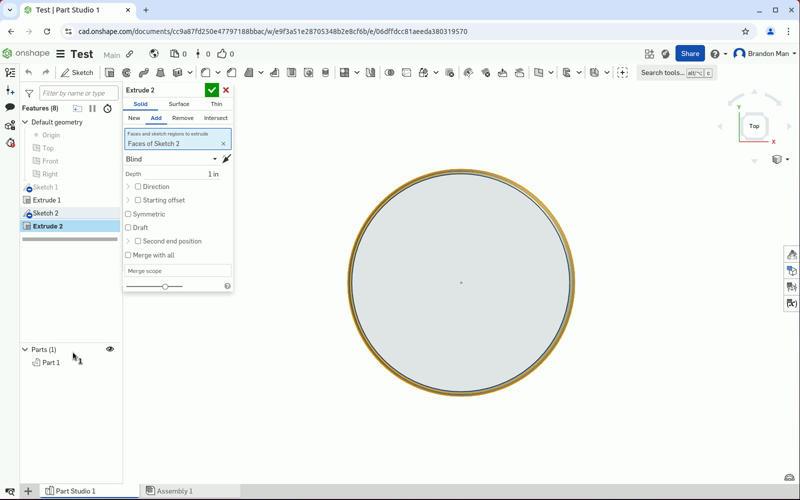
mouse_move(143, 106)
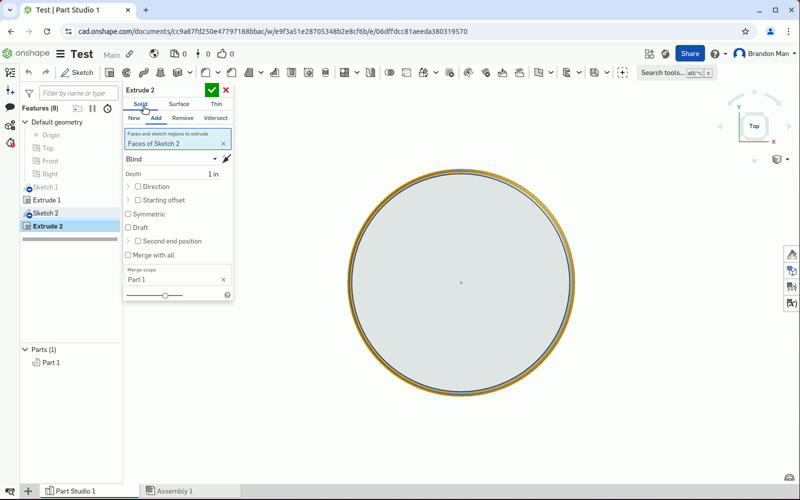
click(143, 106)
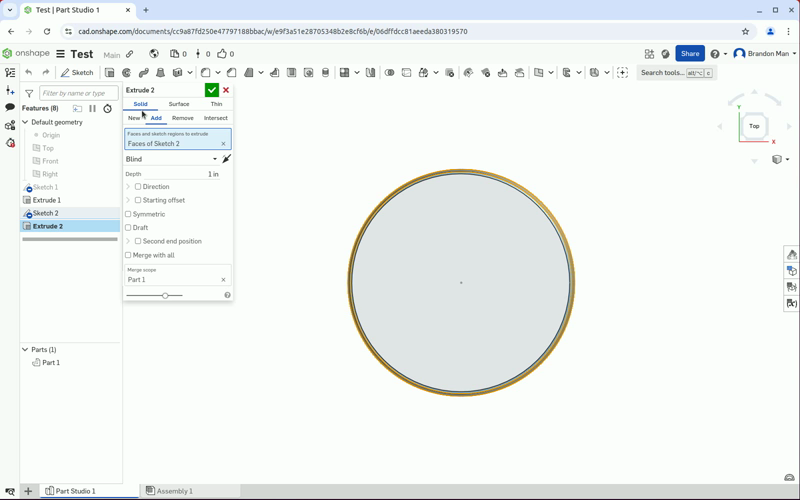
mouse_move(137, 120)
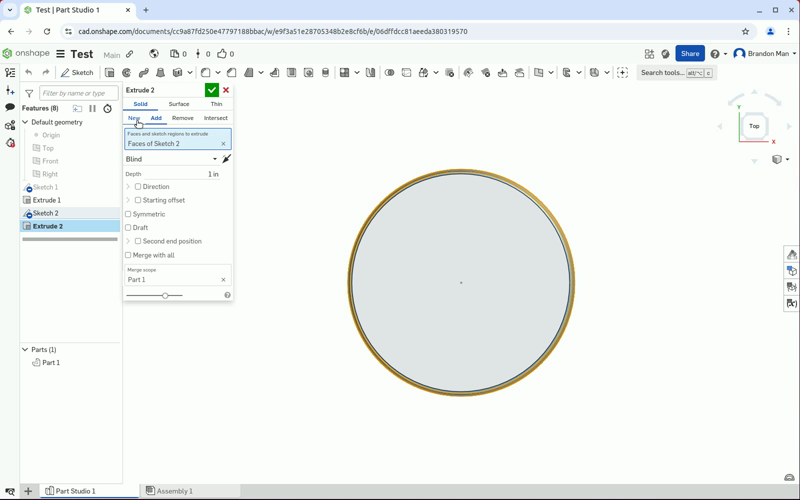
click(137, 120)
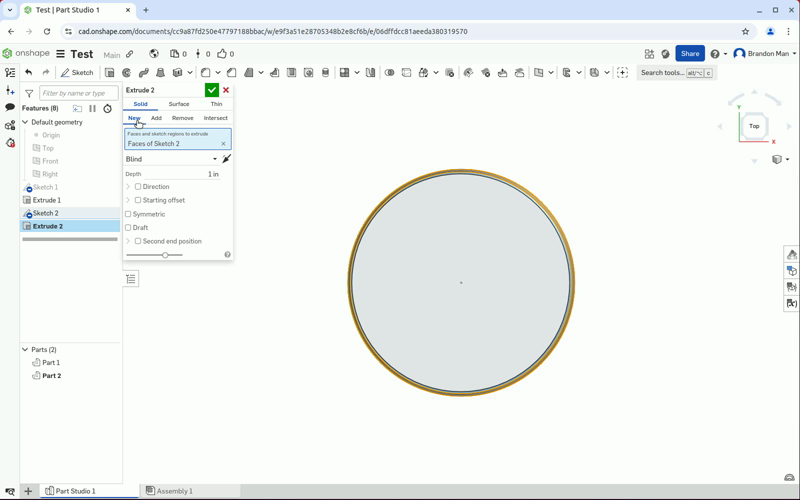
key(tab, 4)
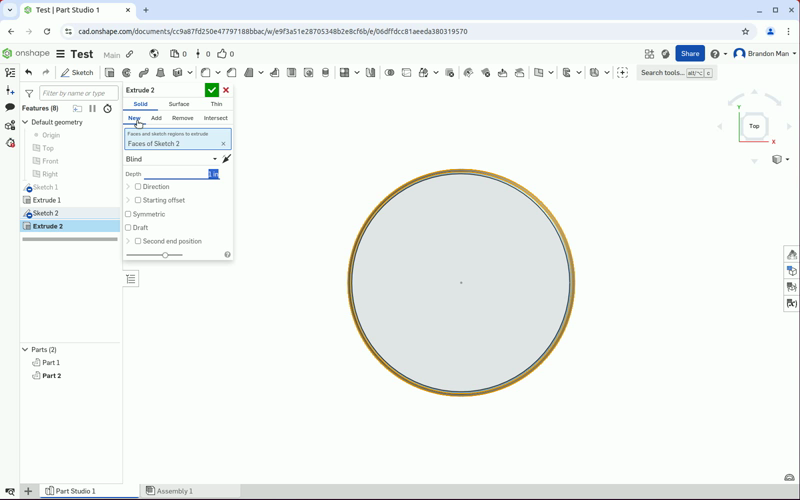
text(4.333)
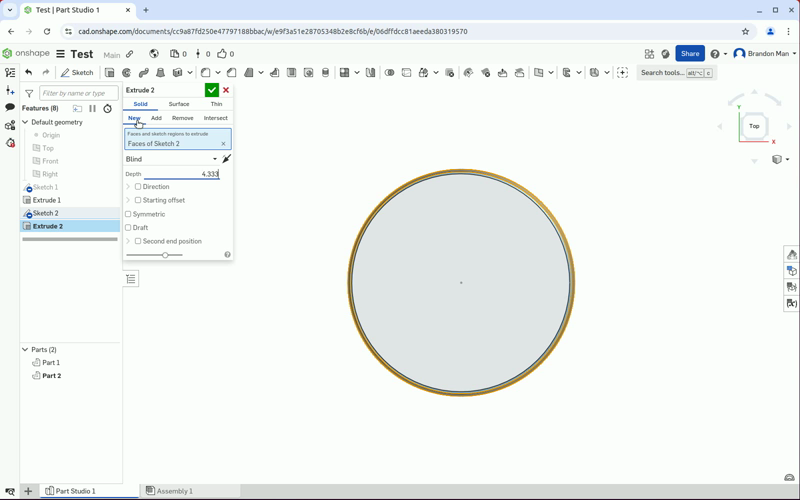
key(tab, 3)
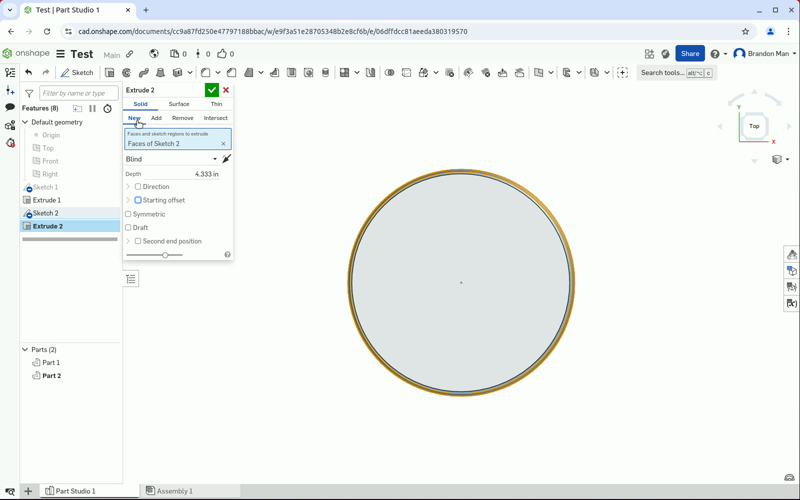
key(tab, 2)
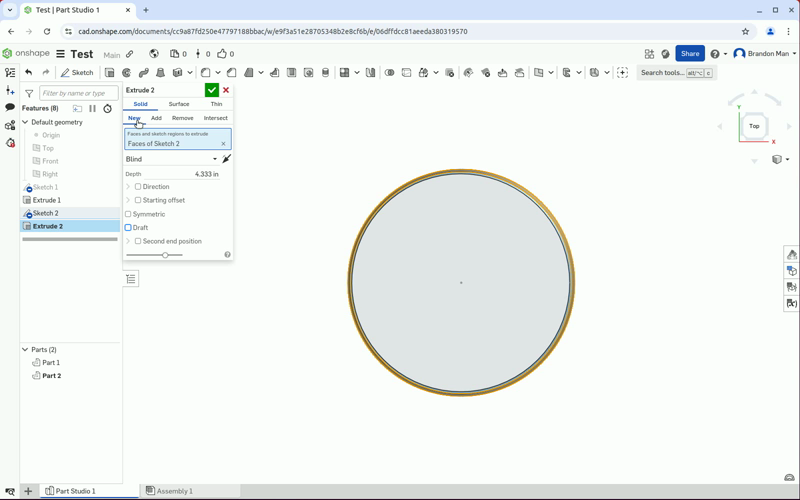
key(space)
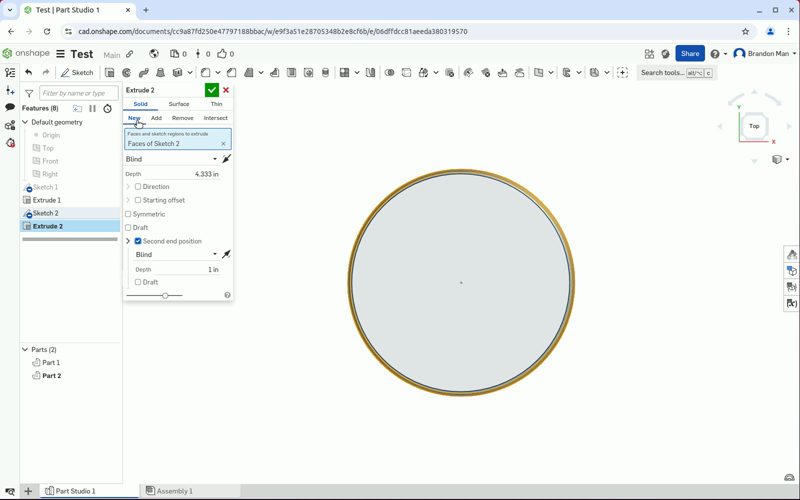
key(tab, 3)
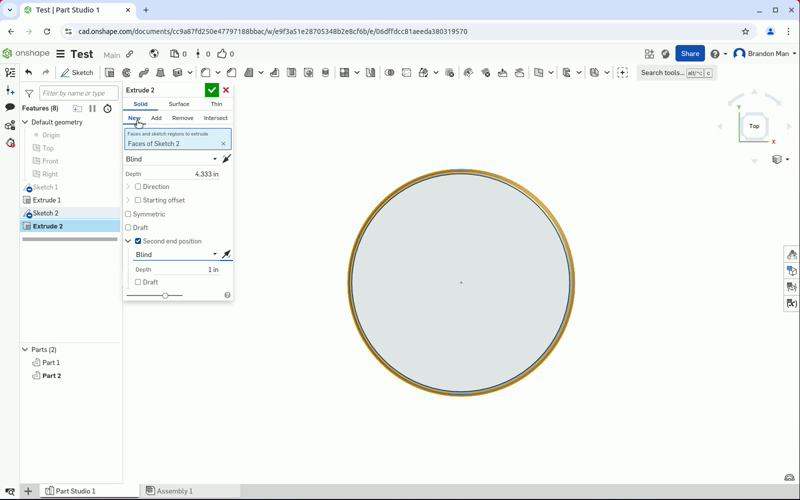
text(3.37)
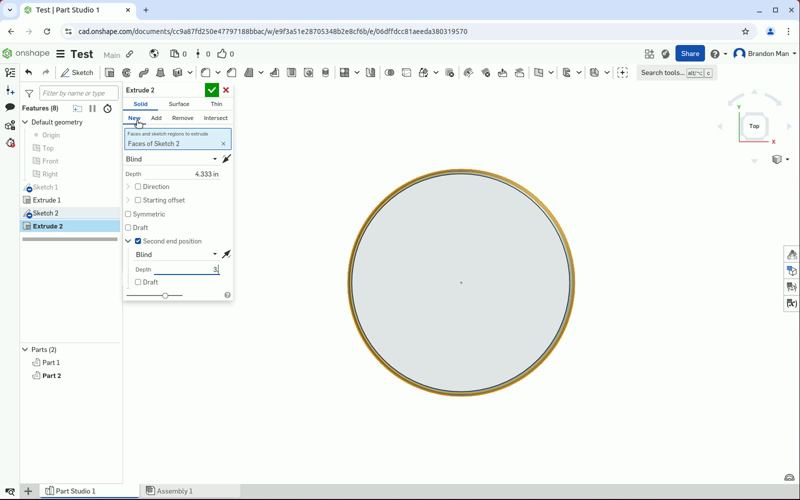
key(enter)
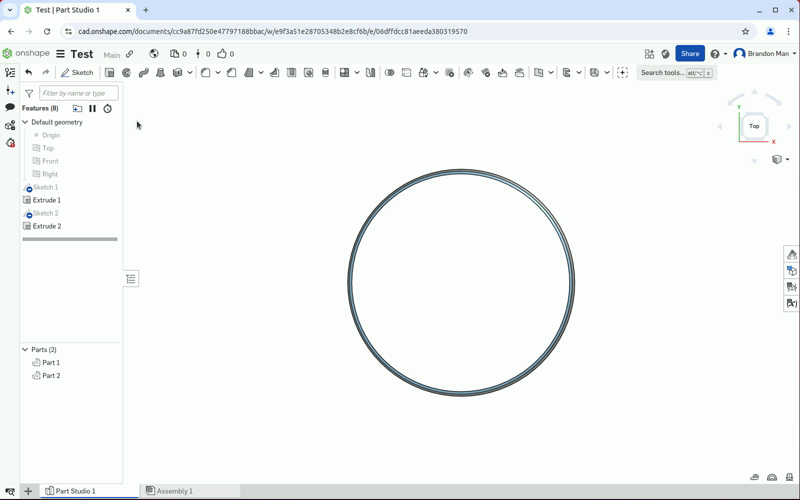
key(shift+h)
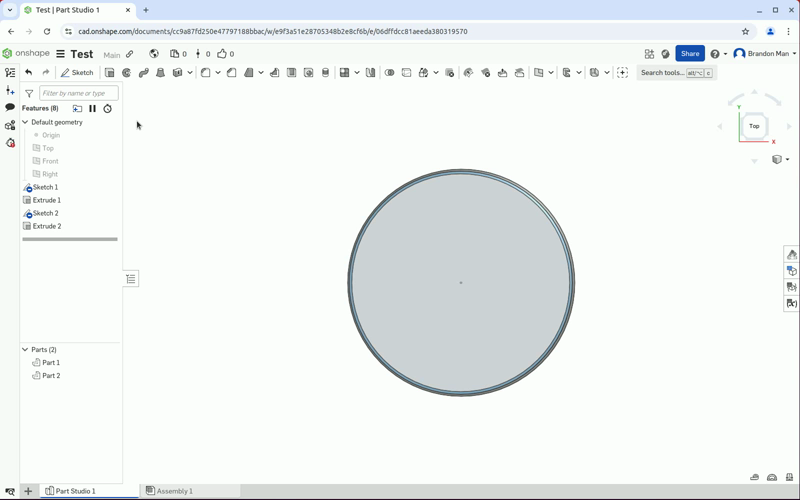
key(shift+h)
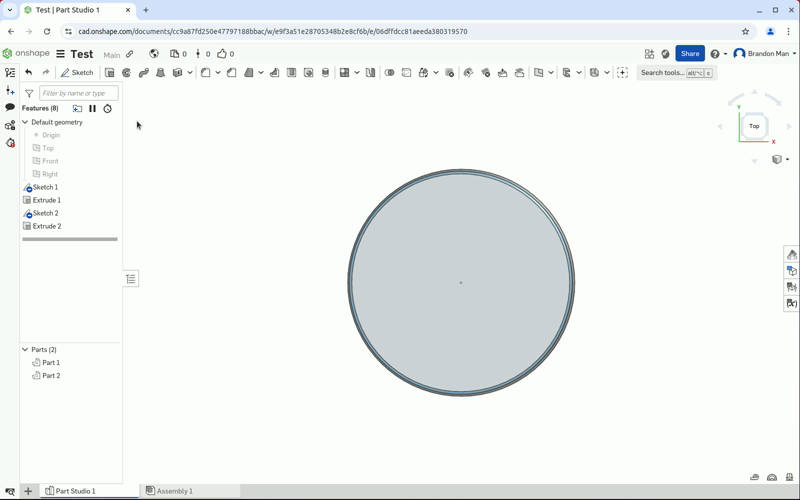
key(shift+7)
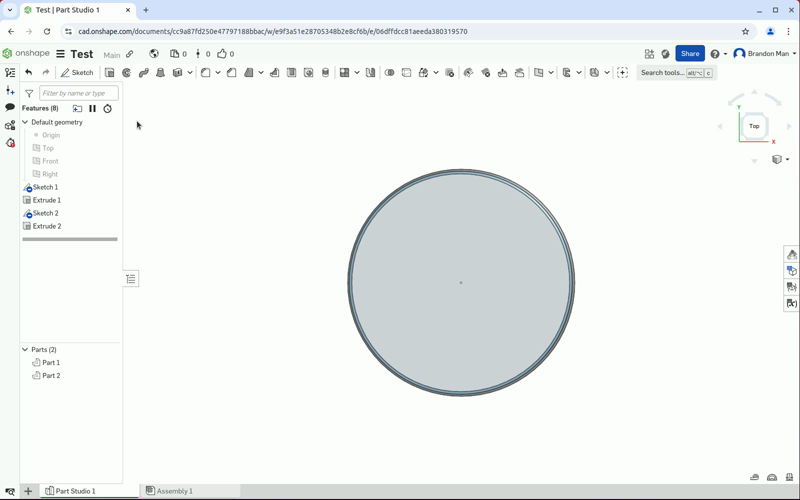
key(up, 3)
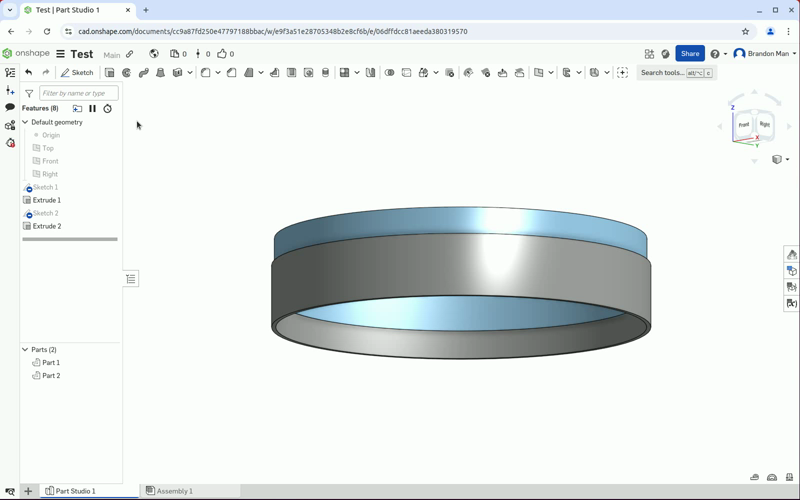
key(left, 3)
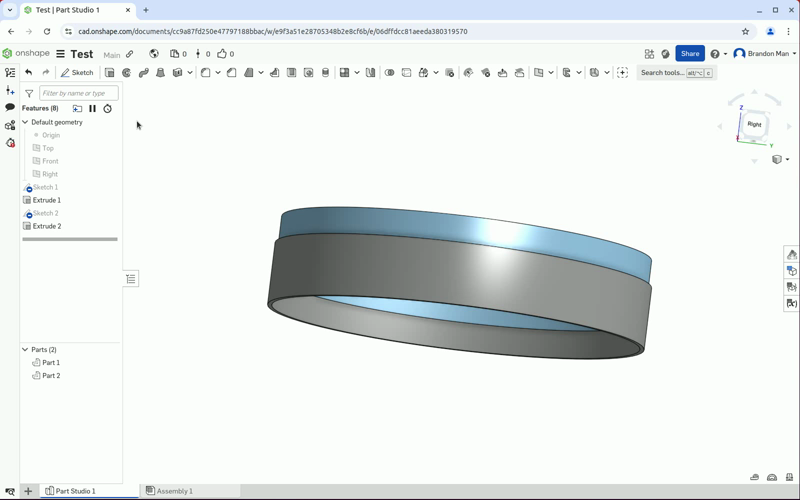
key(right, 3)
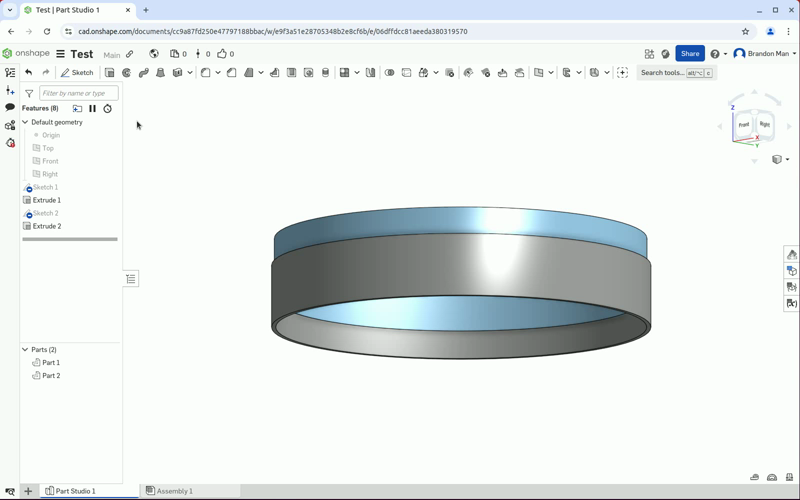
key(down, 3)
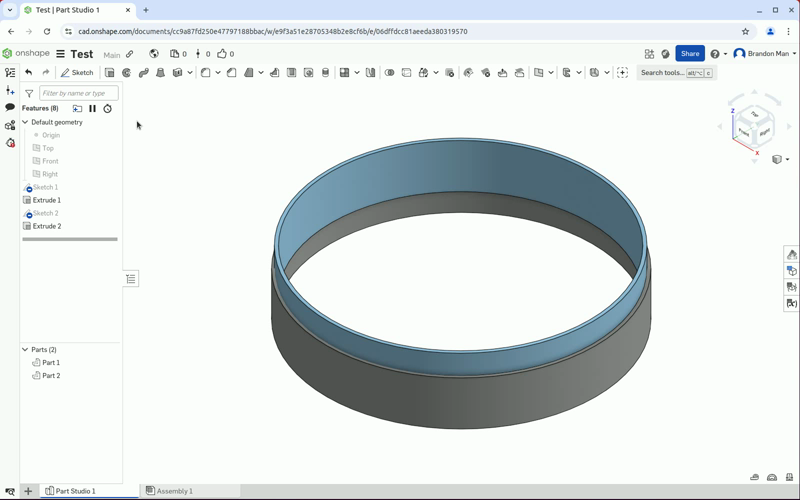
mouse_move(73, 189)
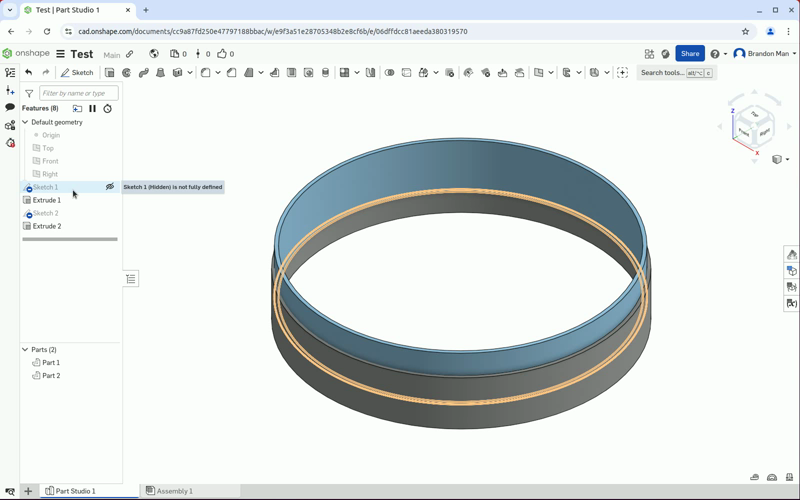
click(73, 189)